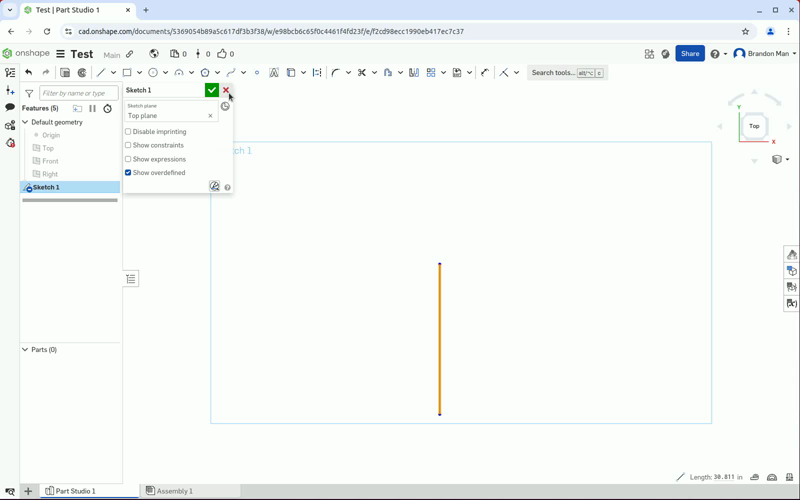
key(shift+h)
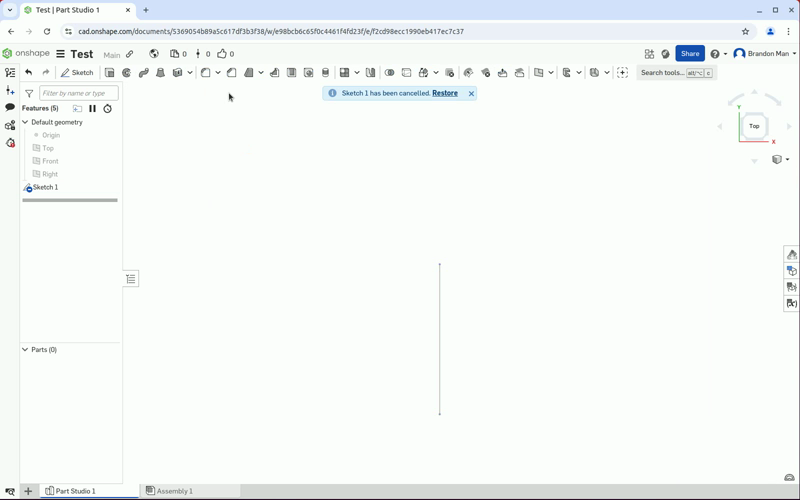
mouse_move(73, 352)
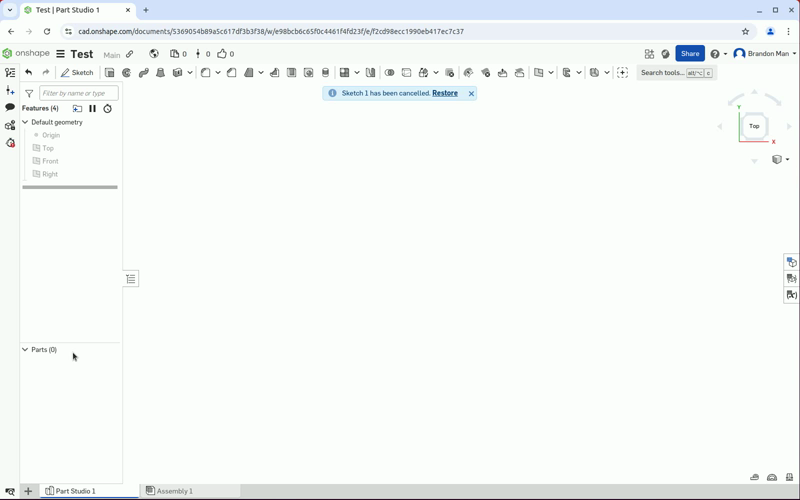
key(y)
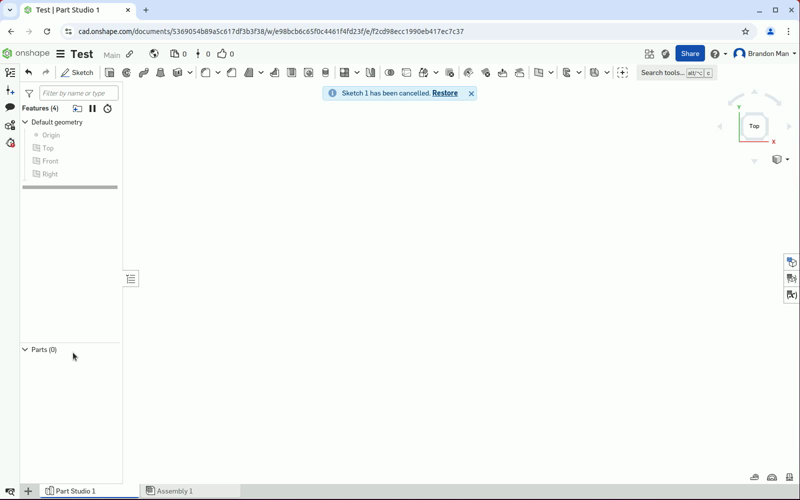
key(shift+p)
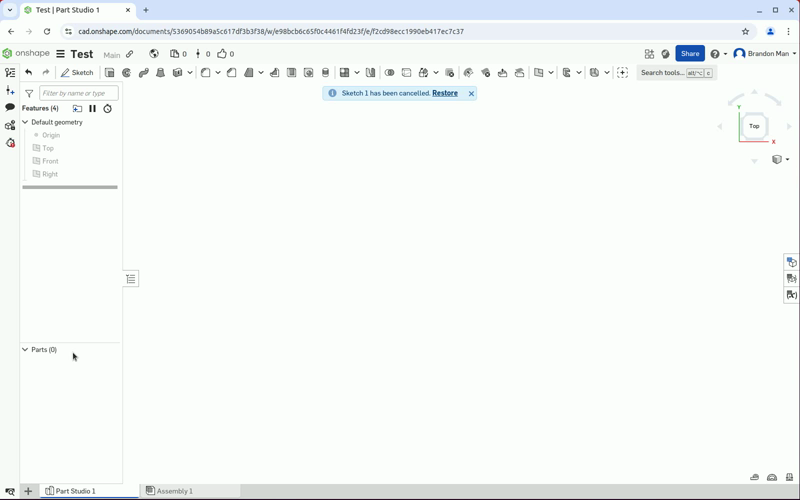
key(space)
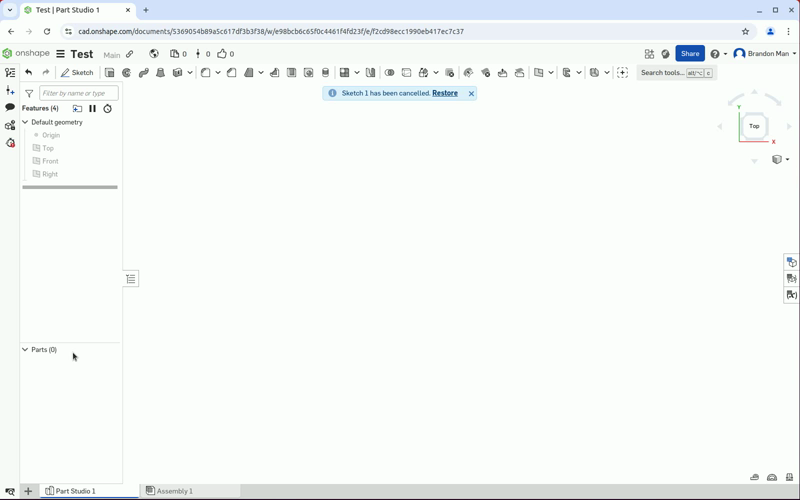
key_down(shift)
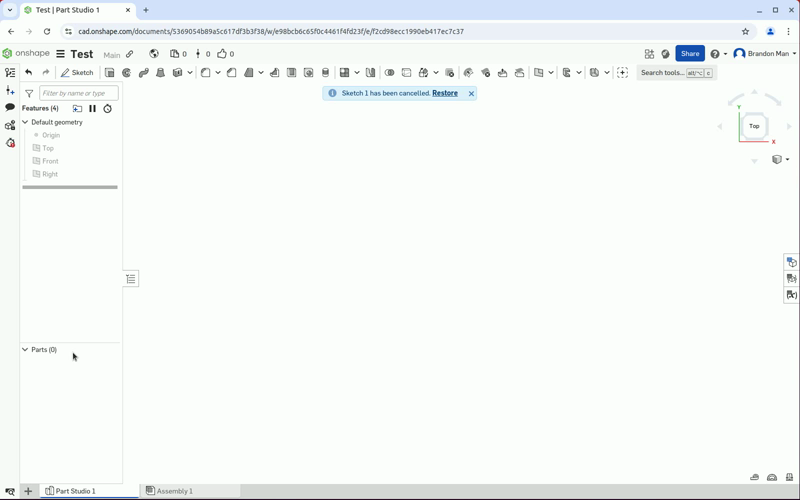
key(up)
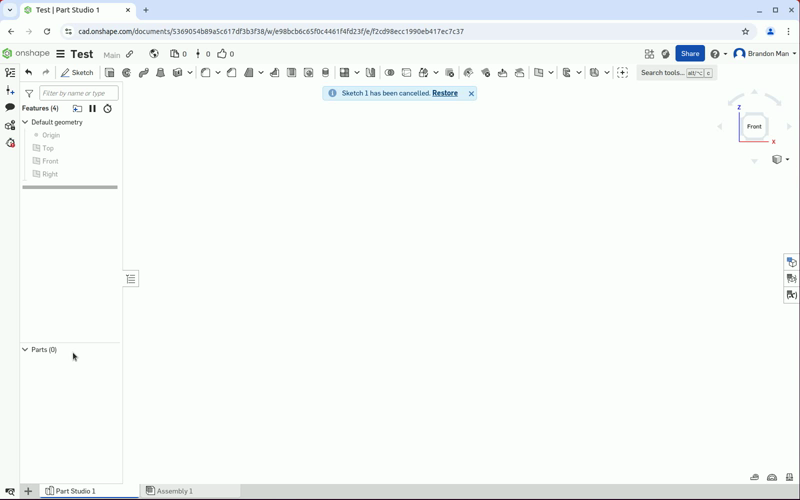
key_up(shift)
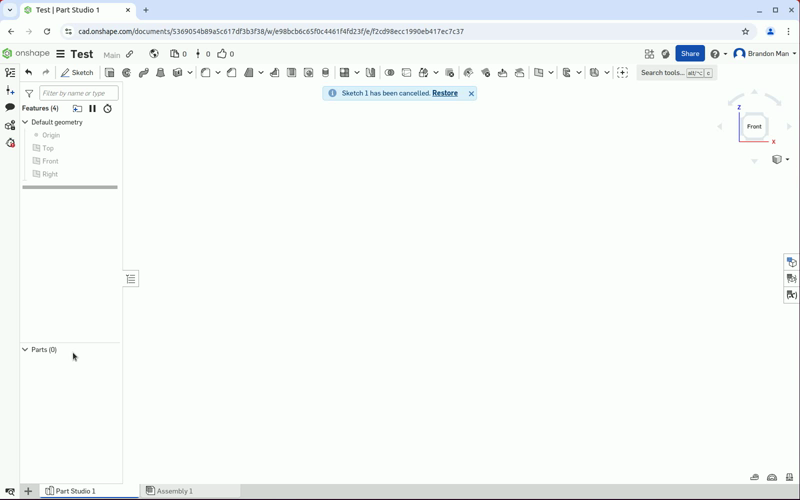
mouse_move(73, 352)
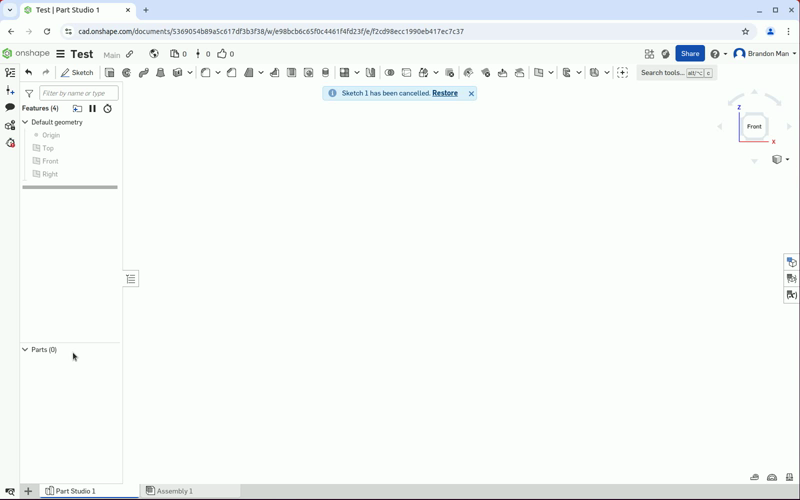
key(shift+y)
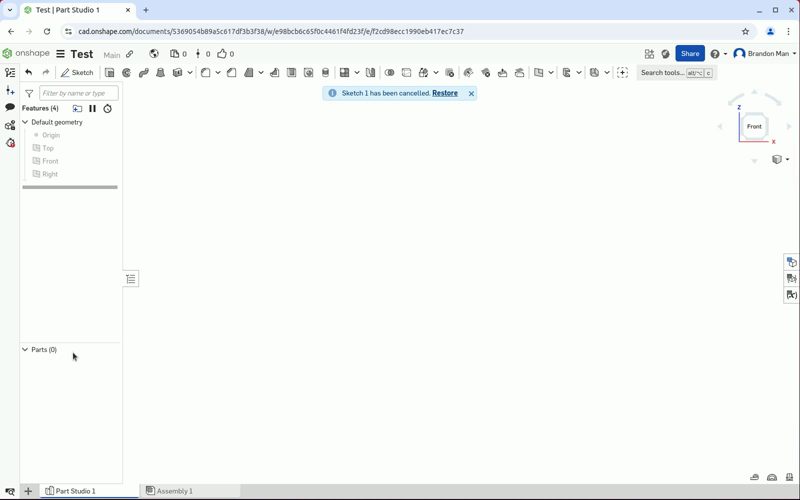
key(shift+s)
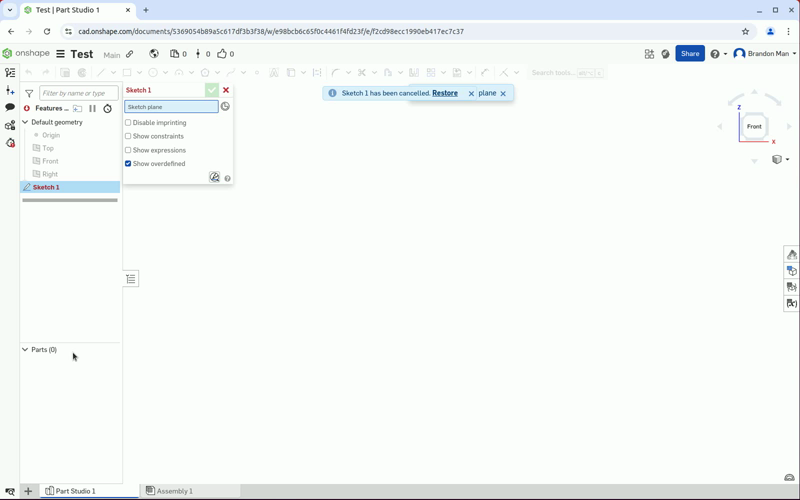
mouse_move(73, 163)
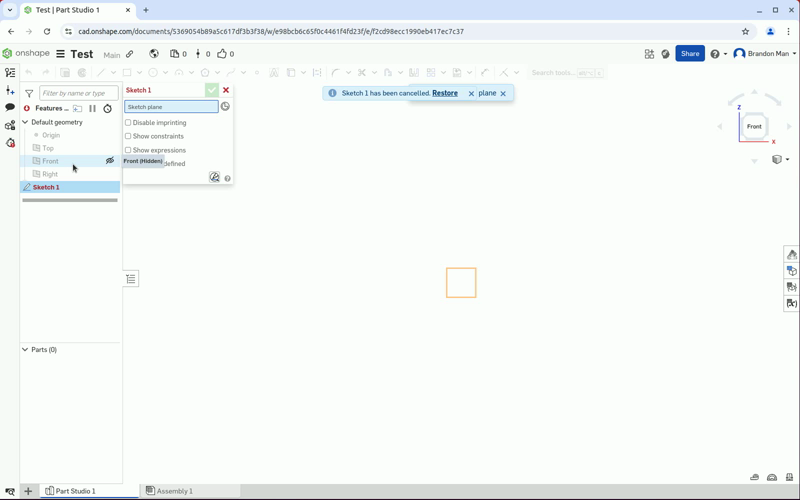
click(73, 163)
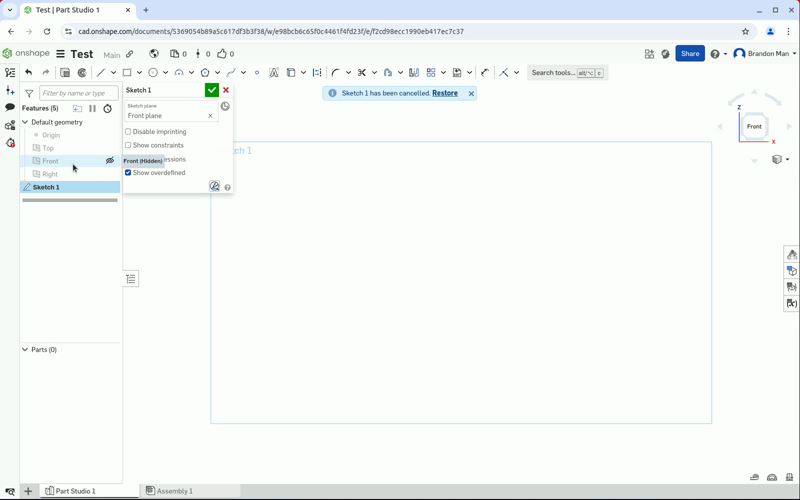
mouse_move(73, 352)
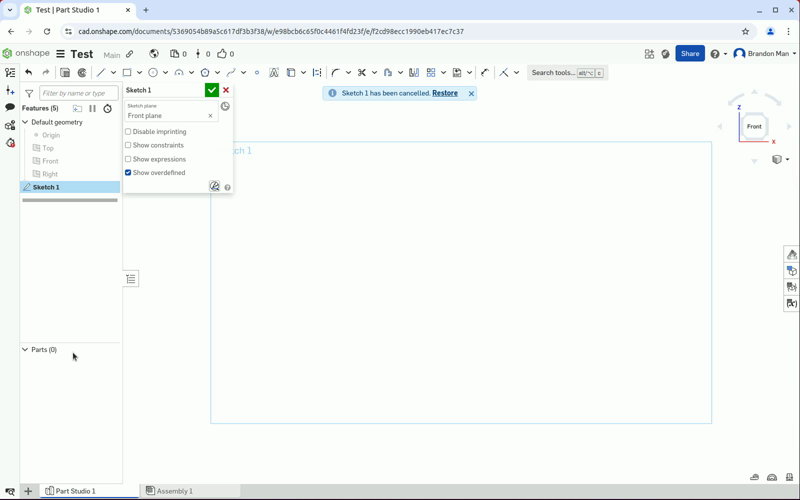
key(y)
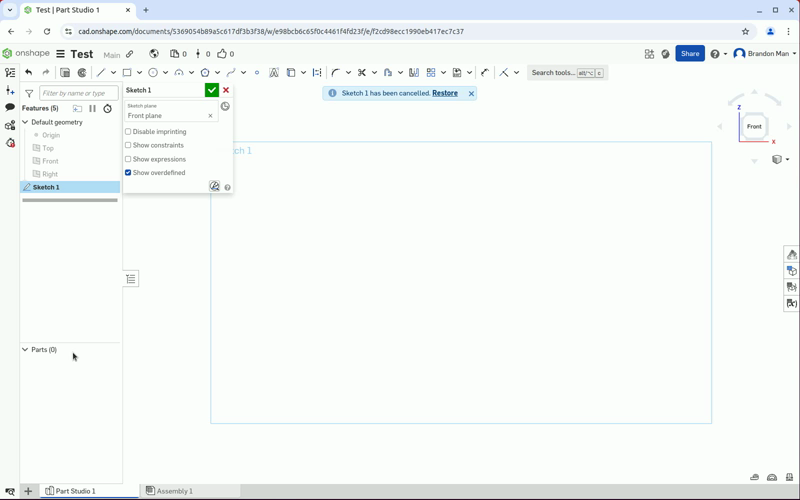
key(l)
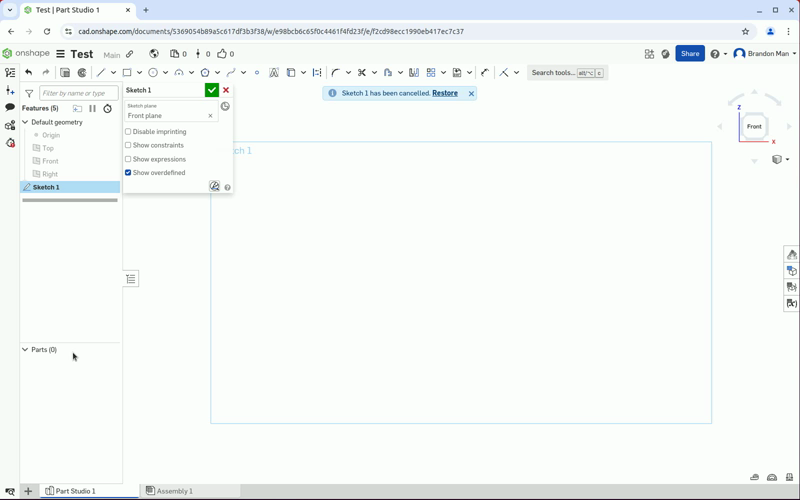
key_down(shift)
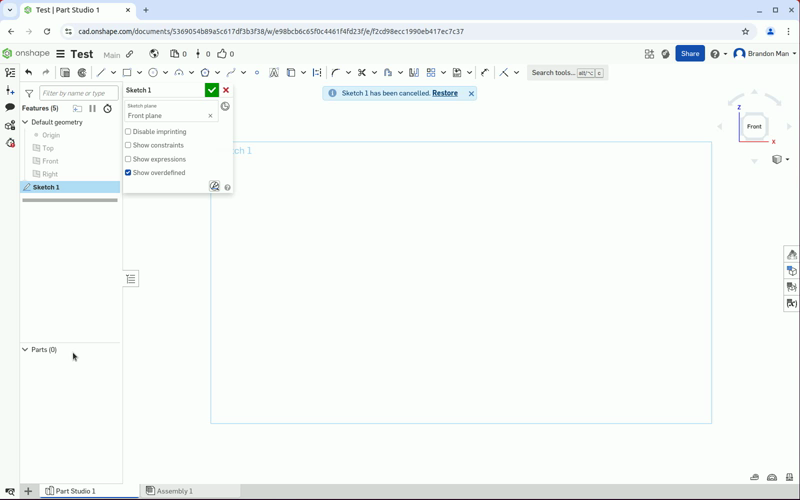
mouse_move(348, 275)
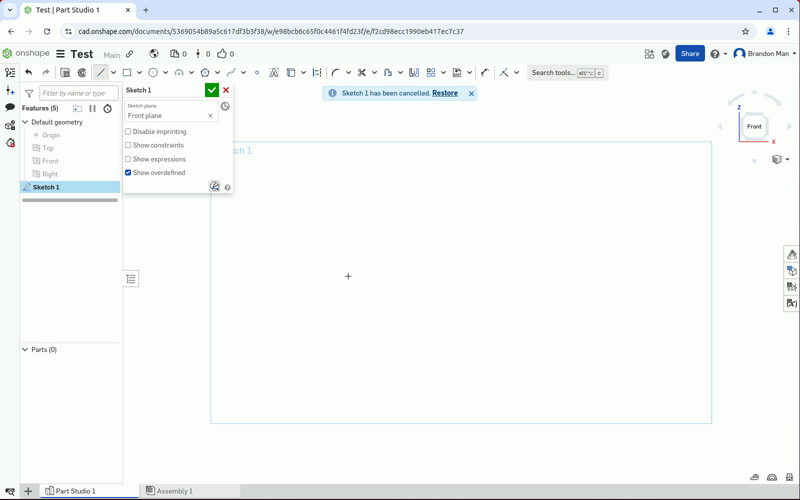
click(348, 275)
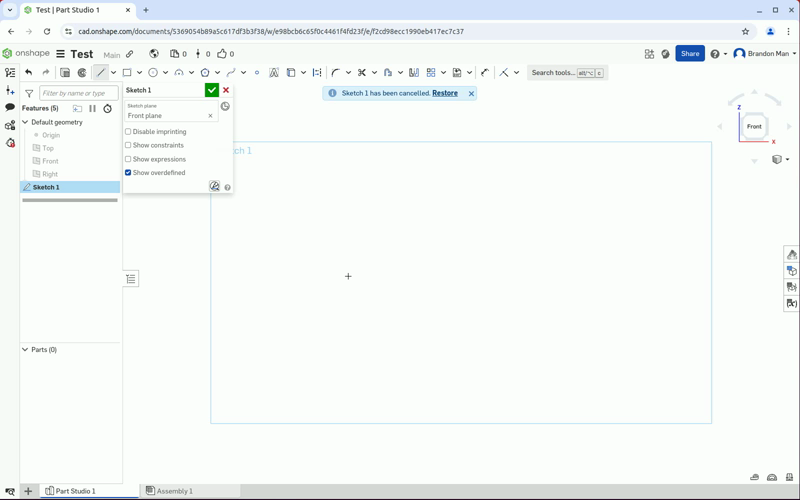
key_up(shift)
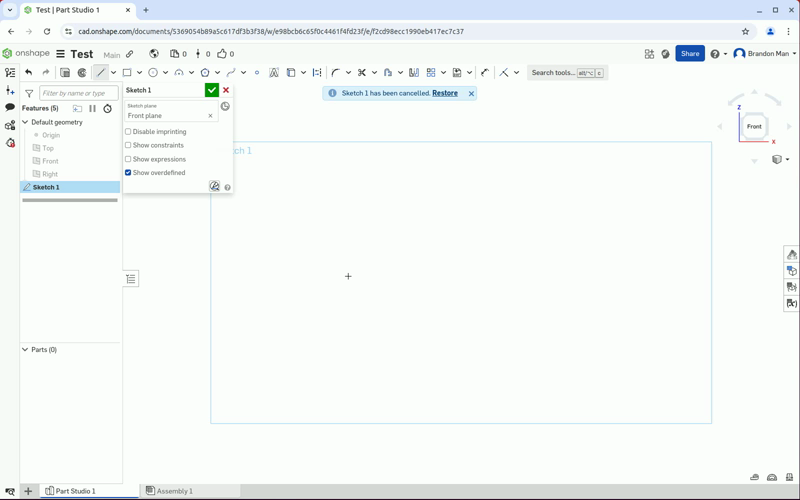
key_down(shift)
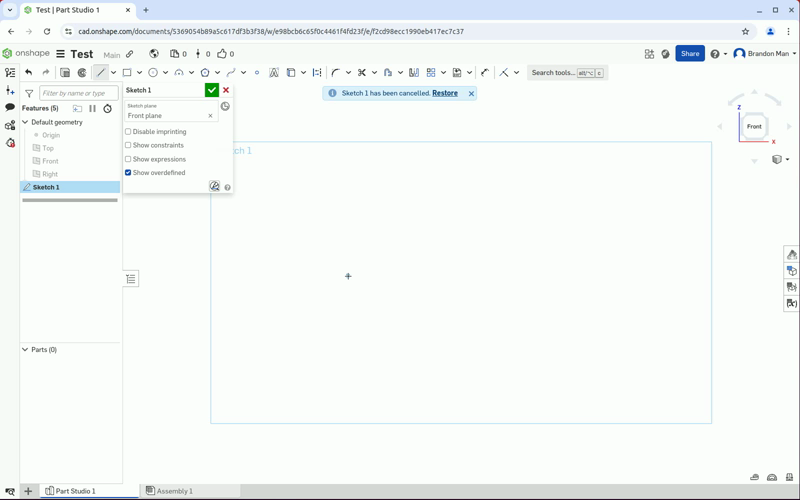
mouse_move(378, 275)
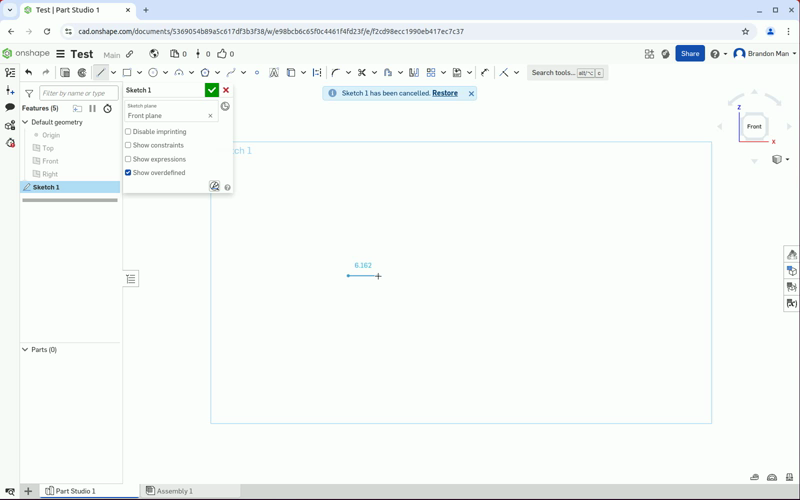
mouse_move(403, 276)
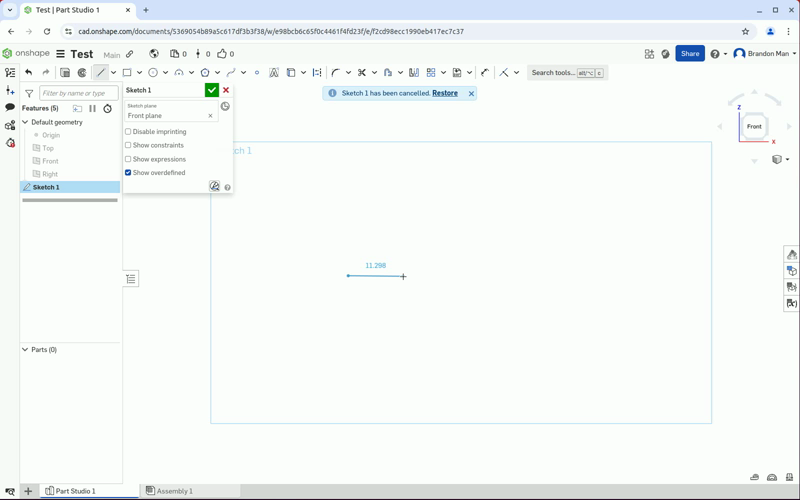
click(403, 276)
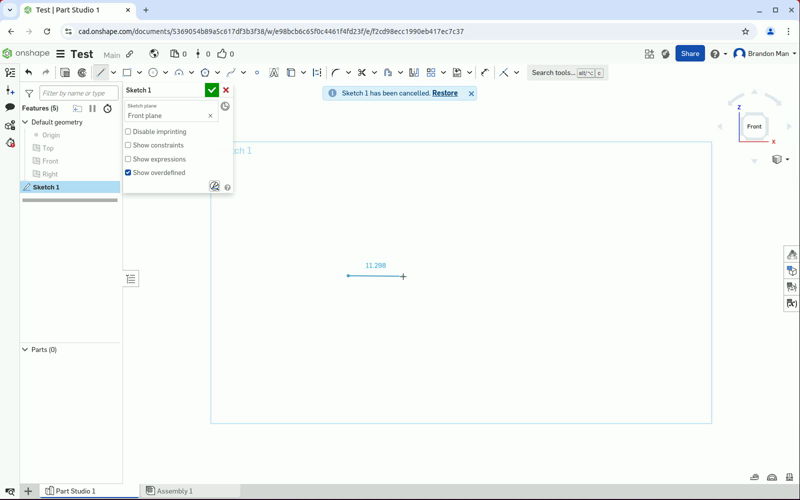
key_up(shift)
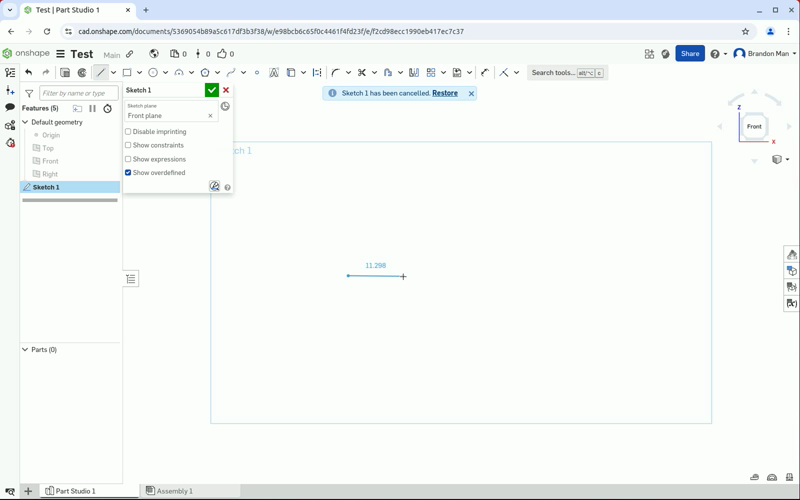
key_down(shift)
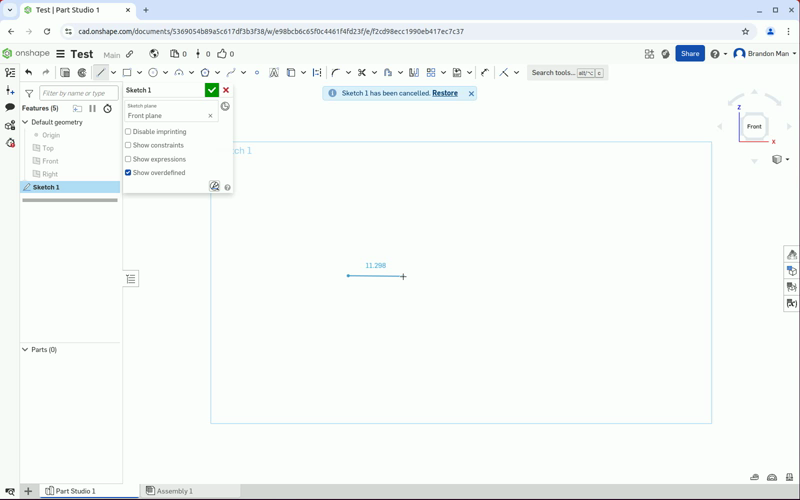
mouse_move(403, 214)
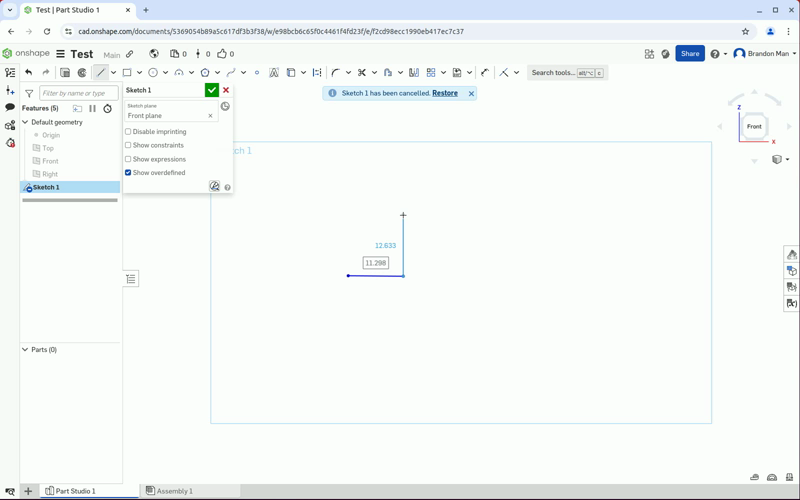
click(403, 214)
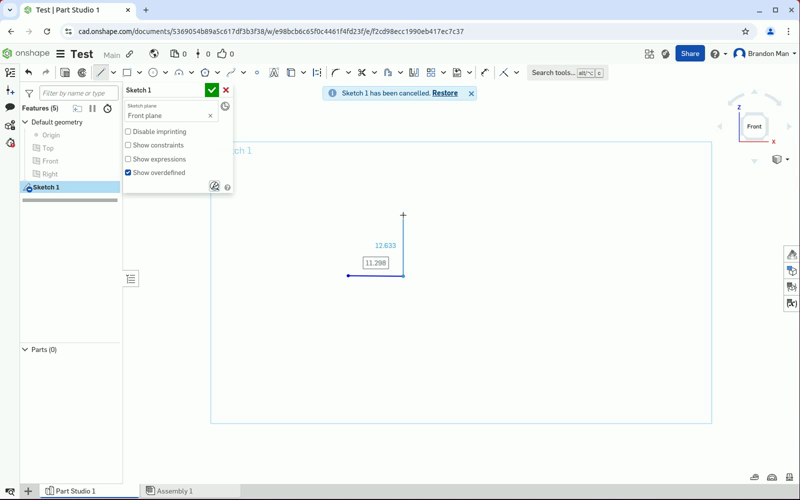
key_up(shift)
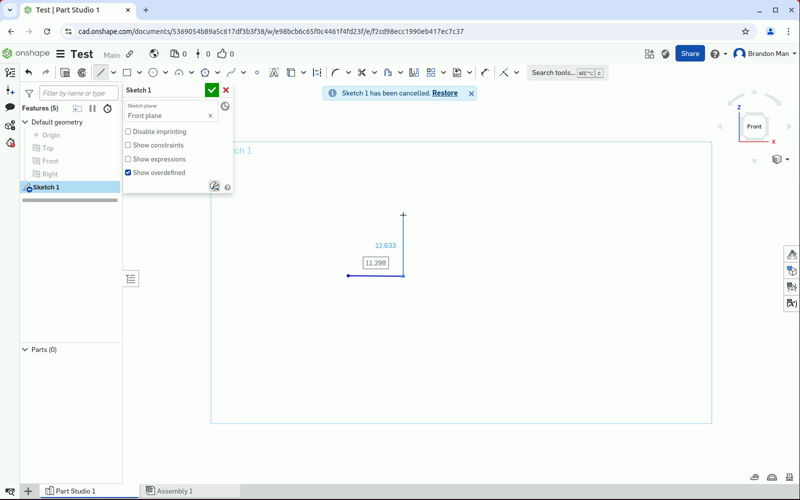
key_down(shift)
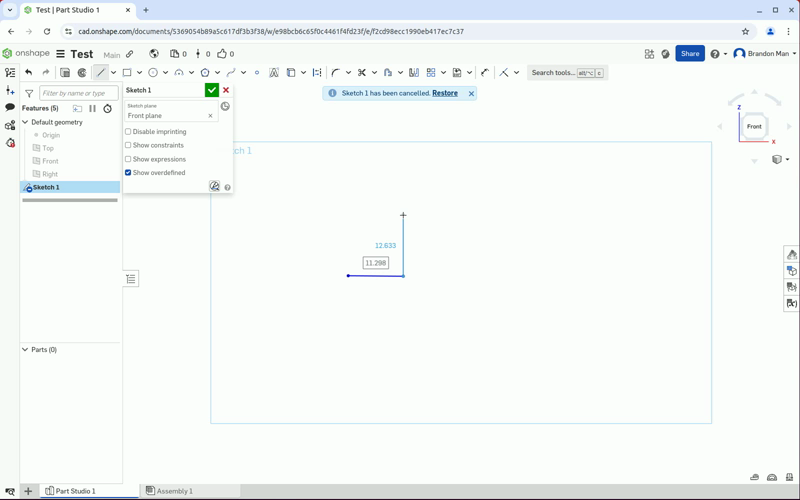
mouse_move(433, 214)
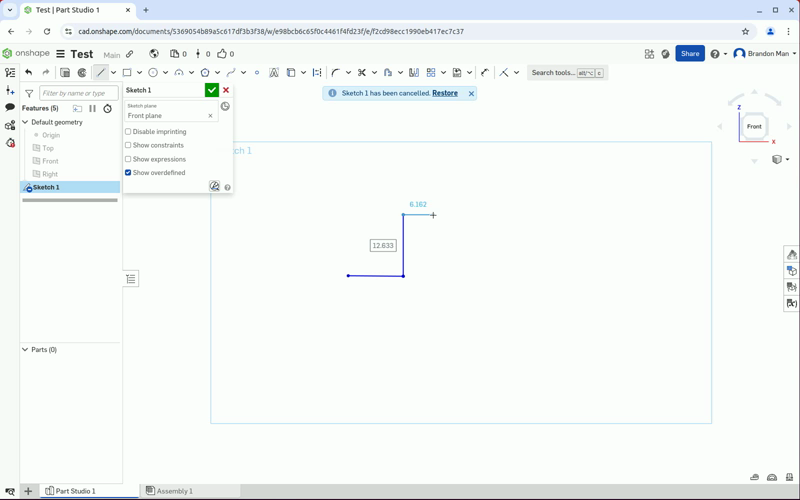
mouse_move(348, 214)
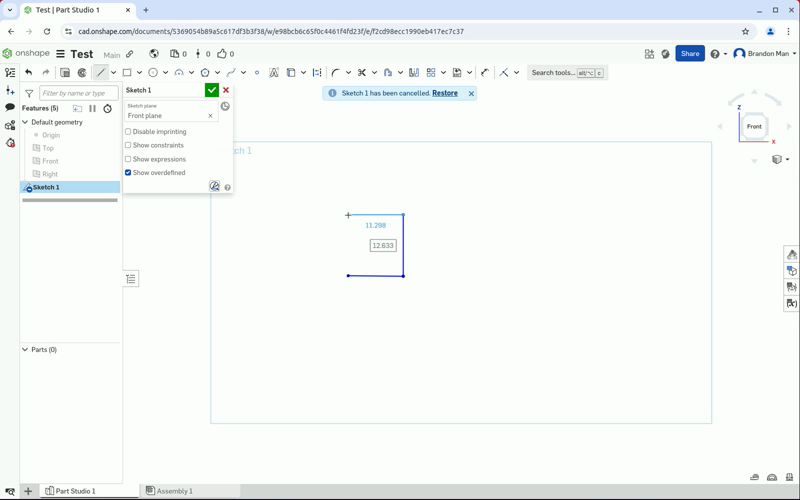
click(348, 214)
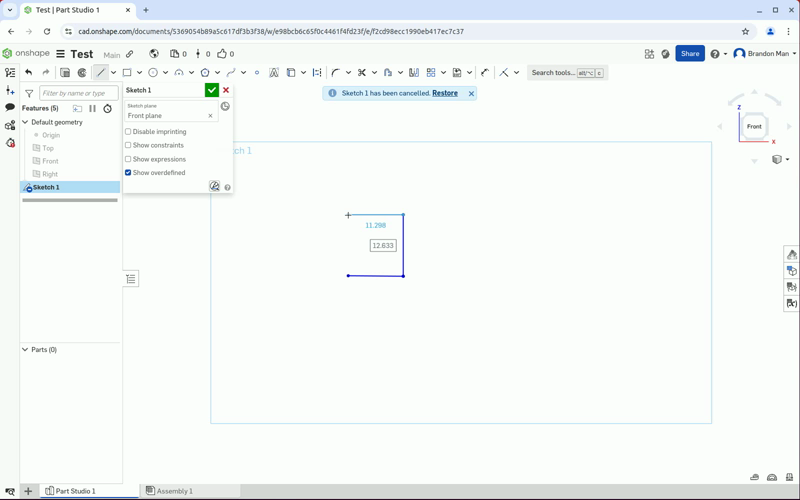
key_up(shift)
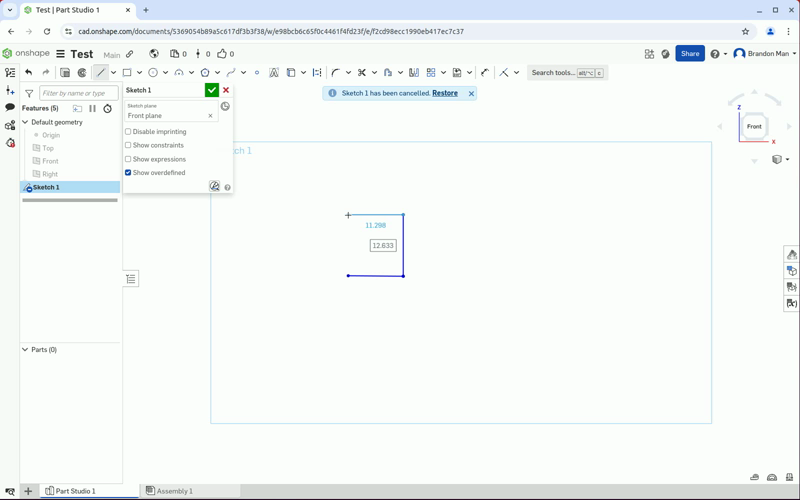
key_down(shift)
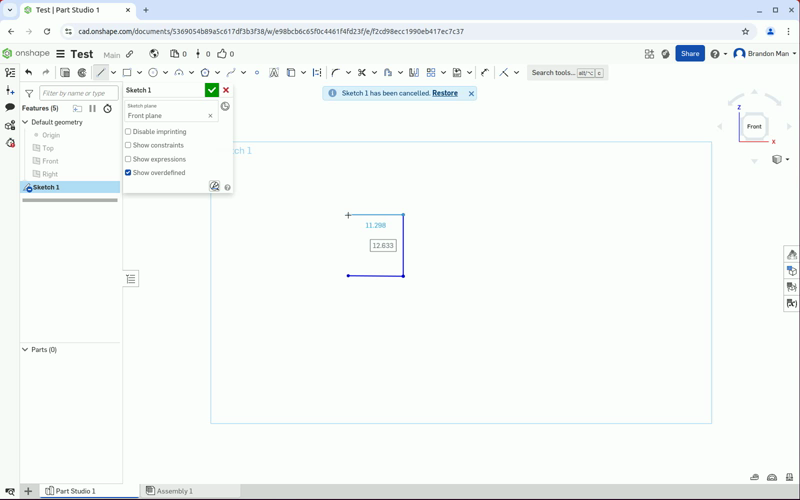
mouse_move(348, 275)
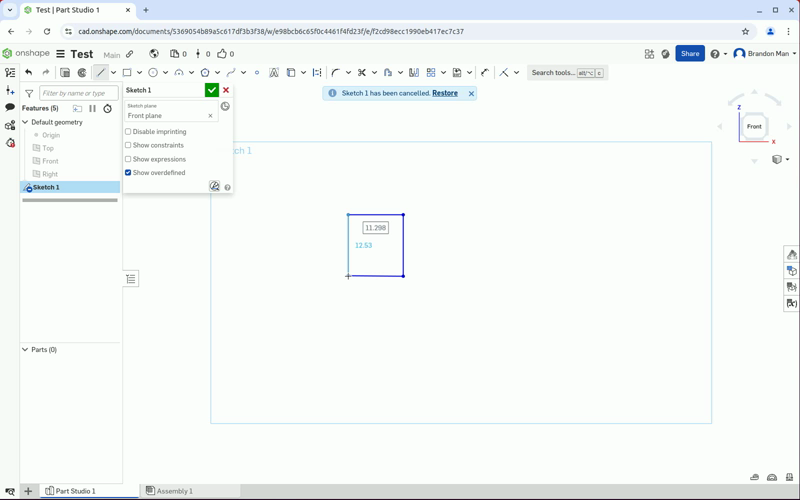
key_up(shift)
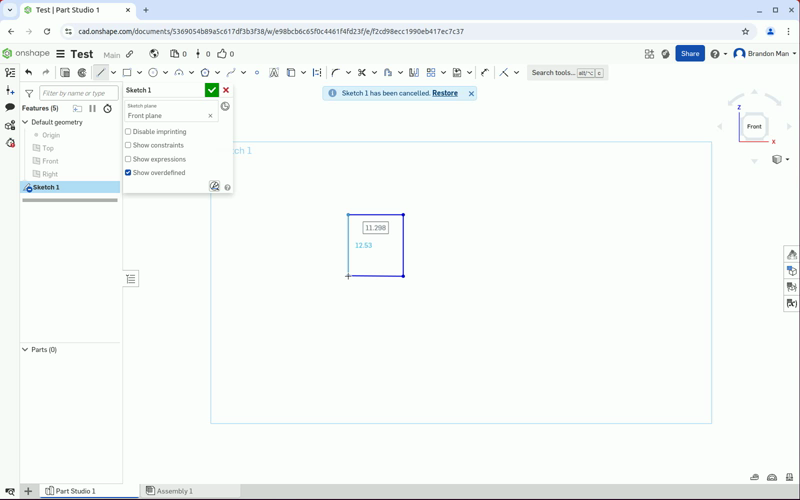
click(348, 275)
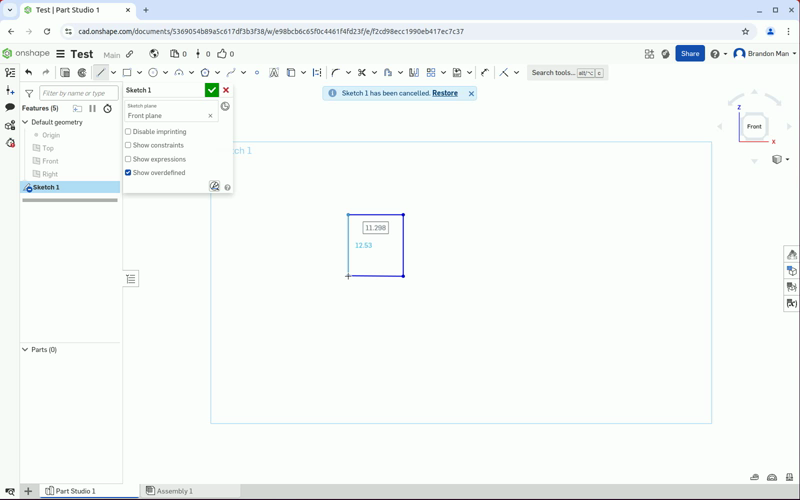
key(esc)
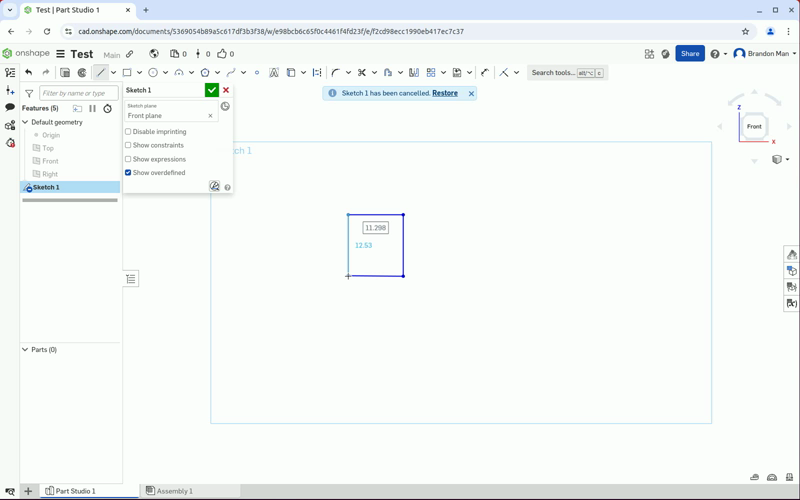
mouse_move(399, 239)
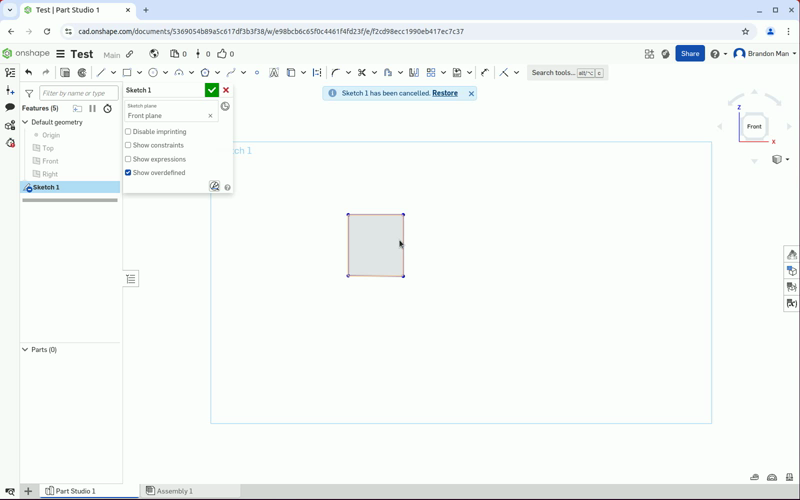
click(399, 239)
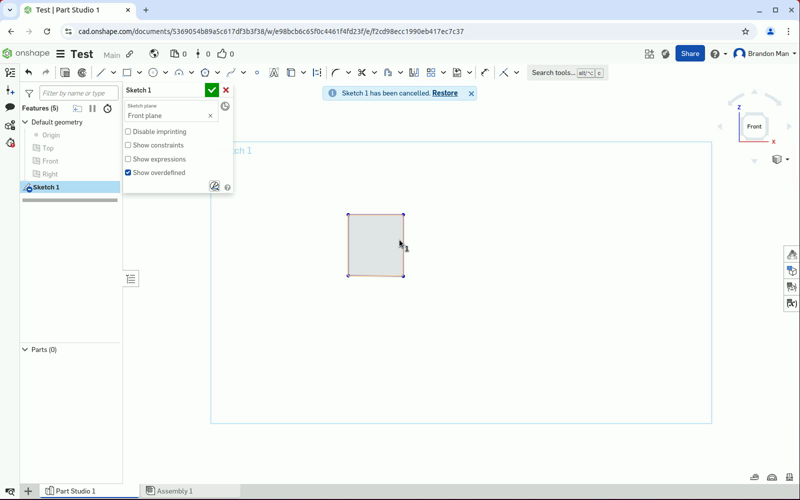
mouse_move(73, 352)
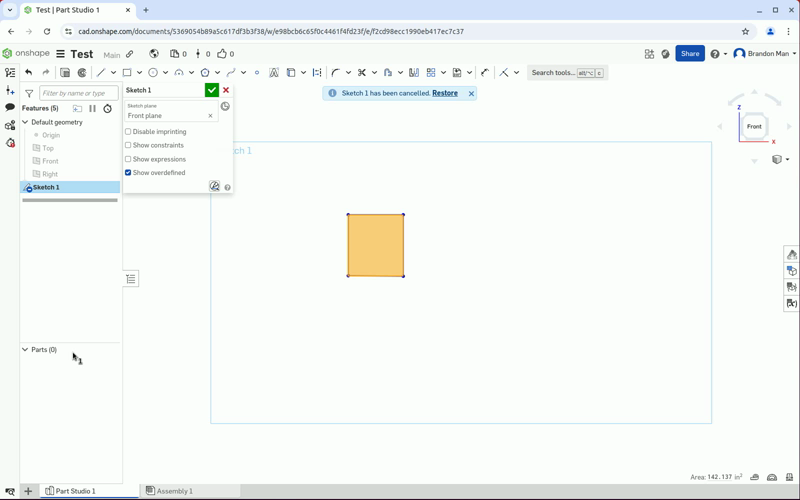
key(shift+y)
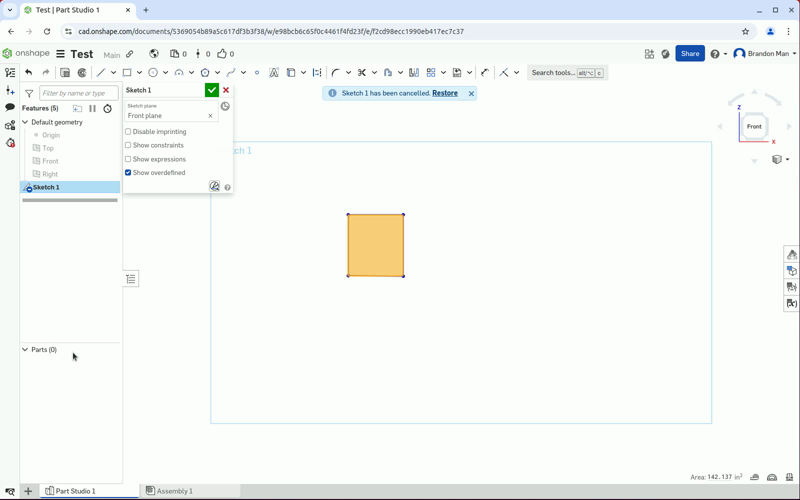
key(shift+e)
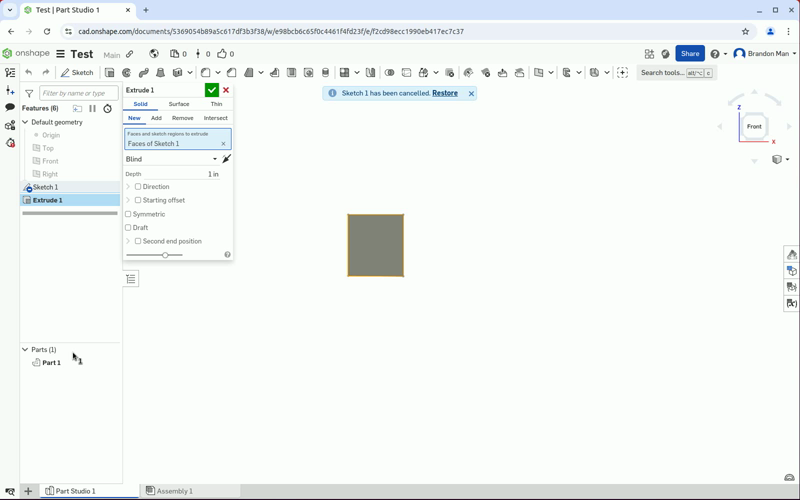
mouse_move(143, 106)
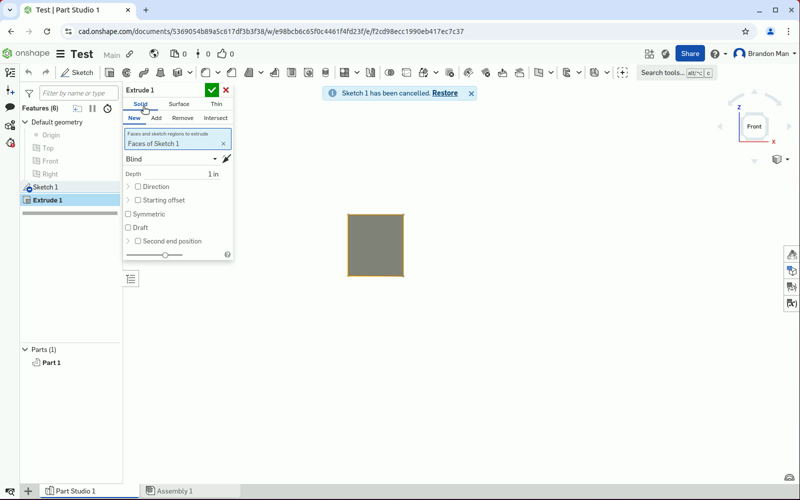
click(143, 106)
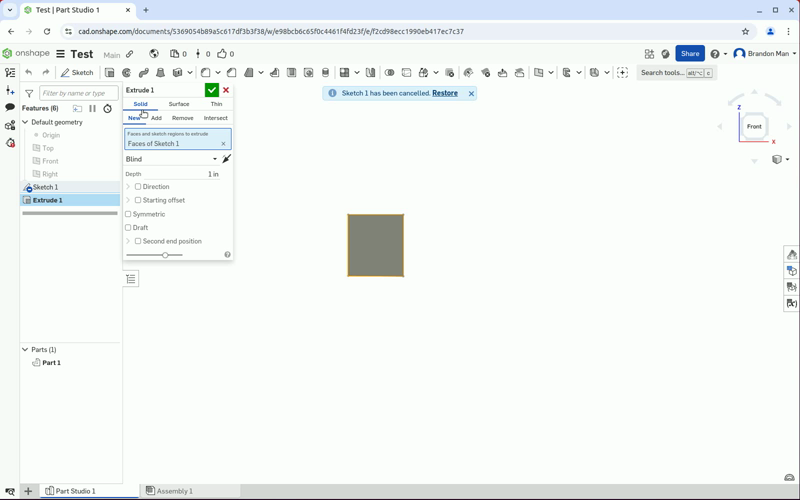
mouse_move(137, 120)
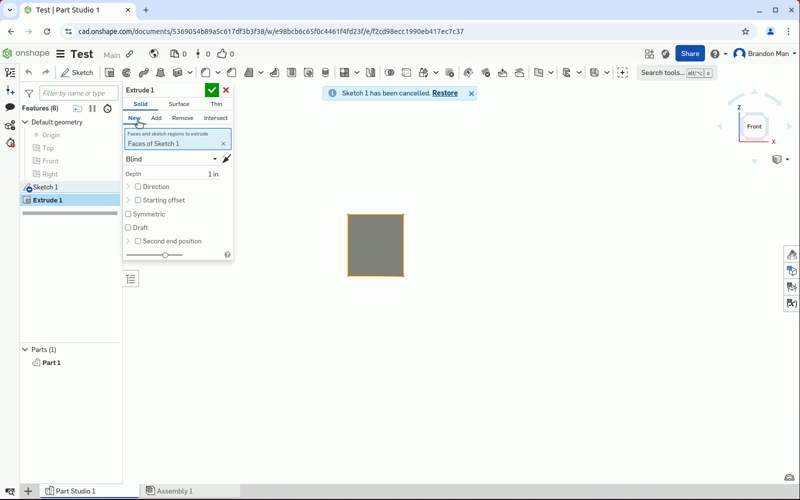
click(137, 120)
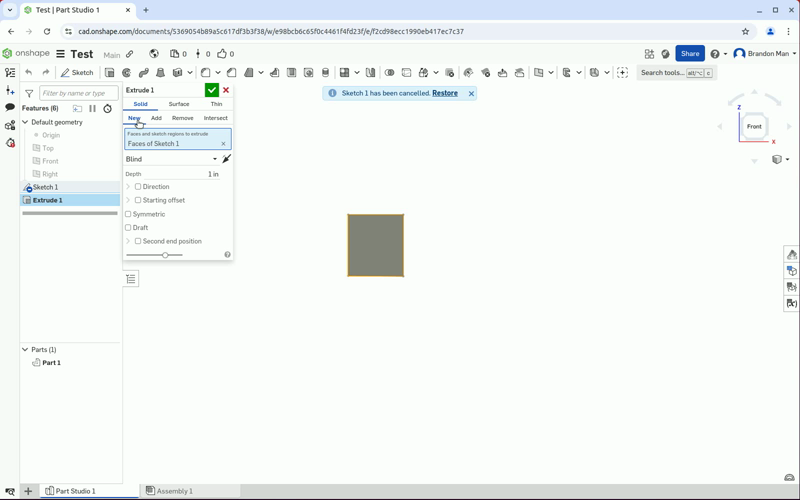
key(tab, 4)
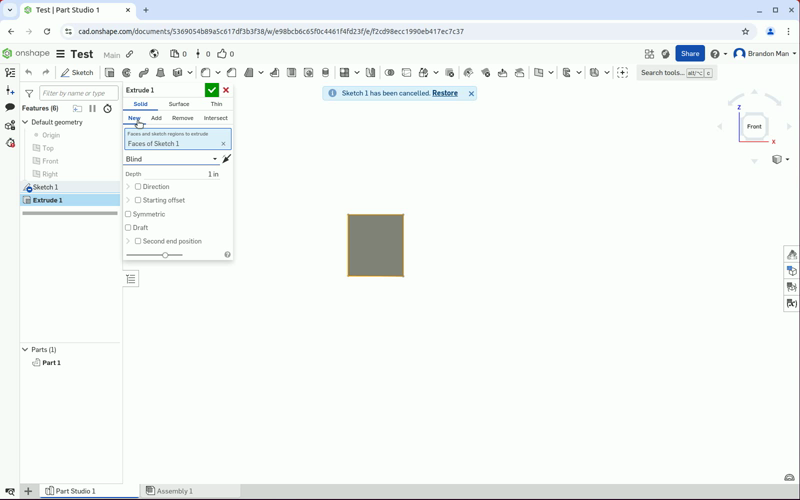
text(5.296)
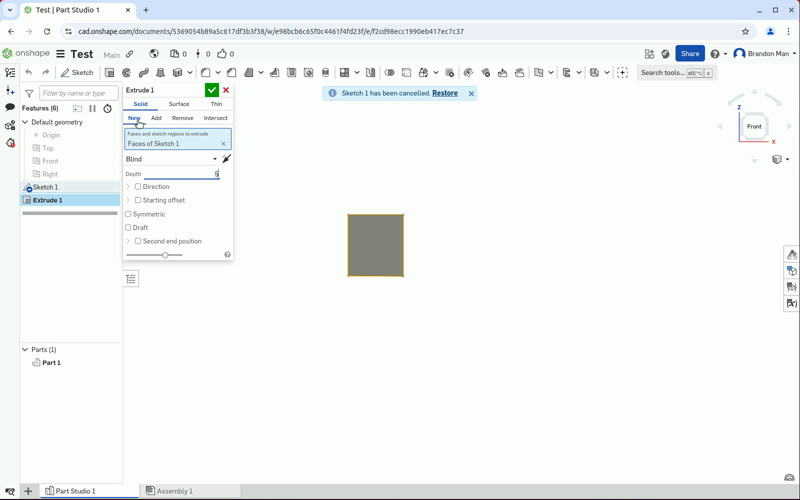
key(enter)
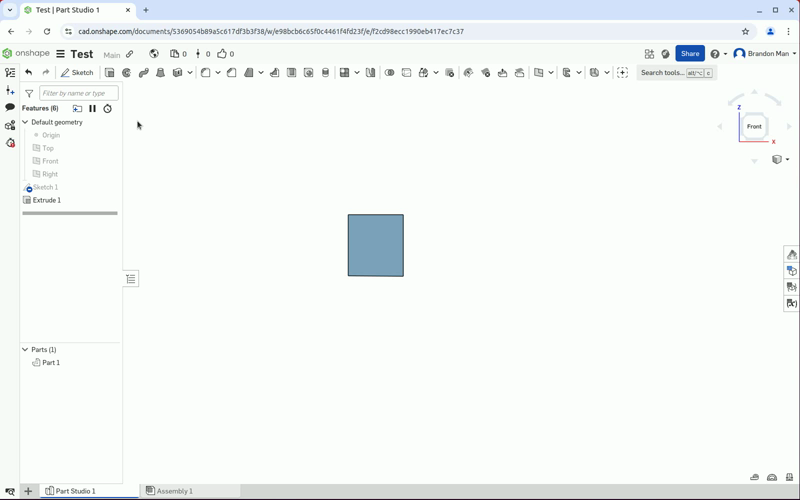
key(shift+h)
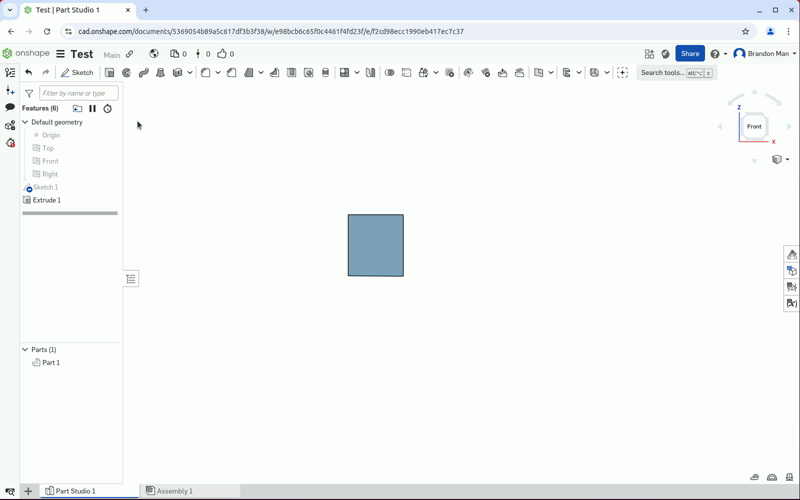
key(shift+h)
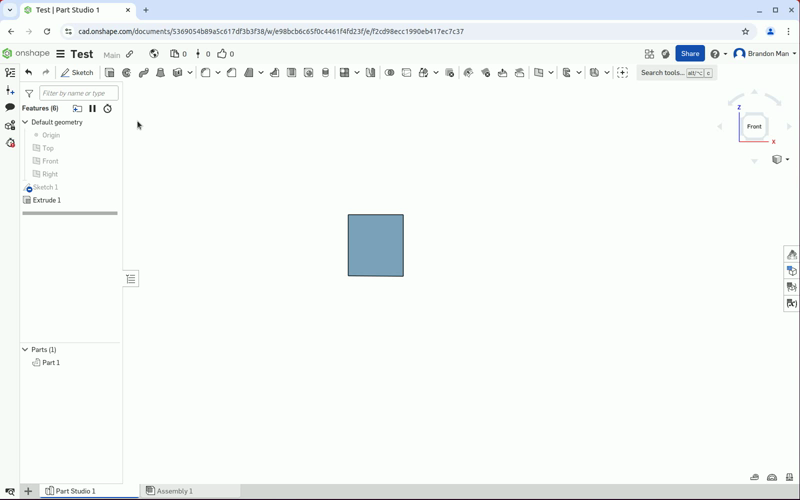
mouse_move(73, 189)
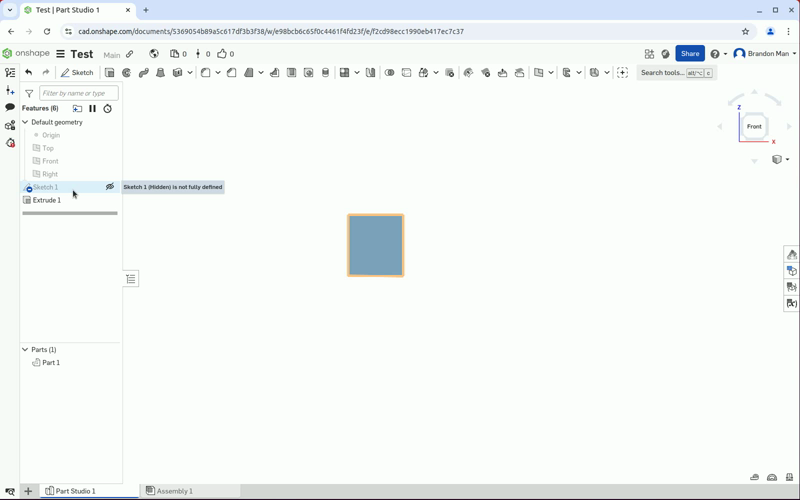
click(73, 189)
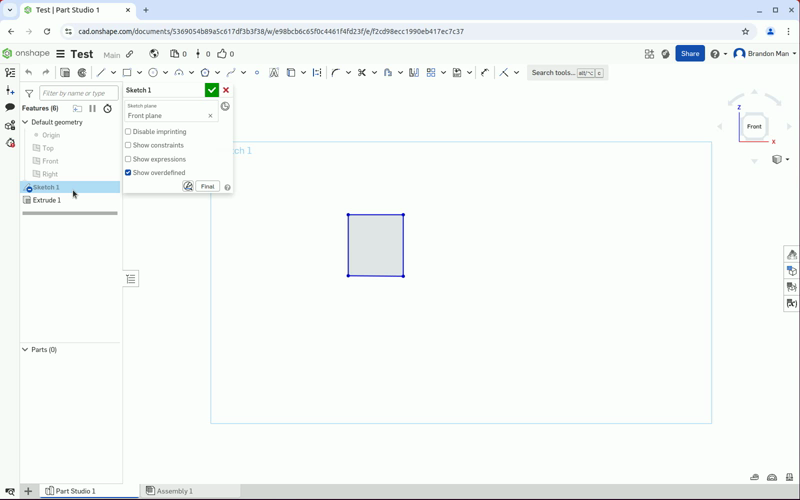
mouse_move(229, 92)
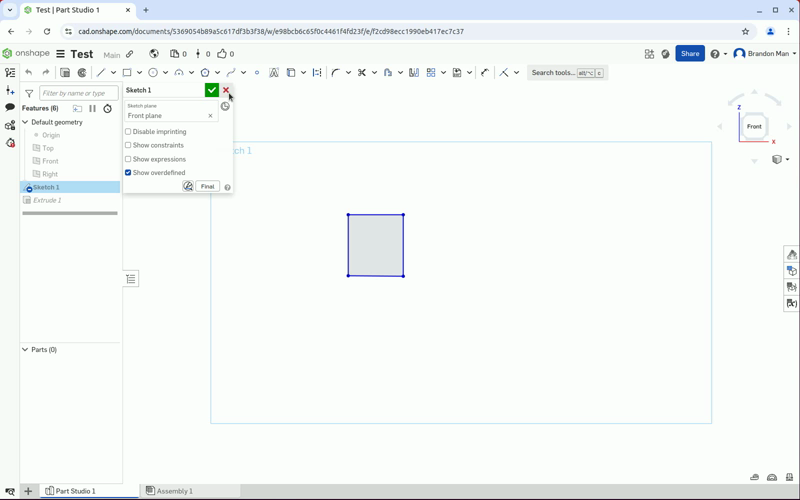
click(229, 92)
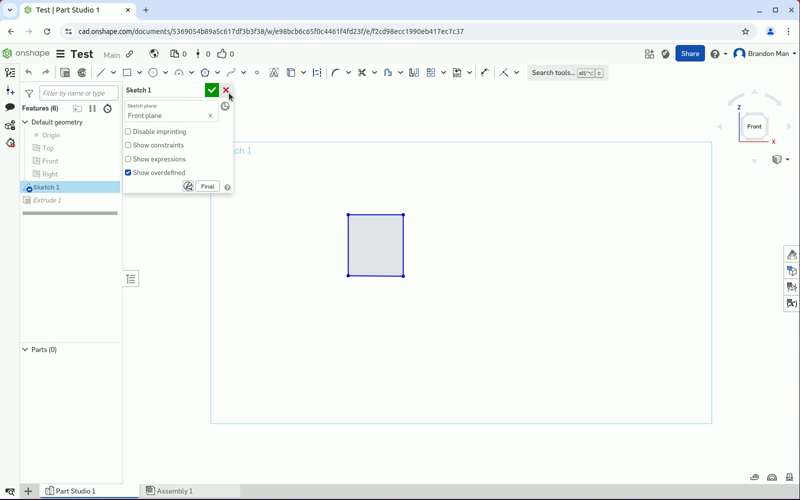
key(shift+s)
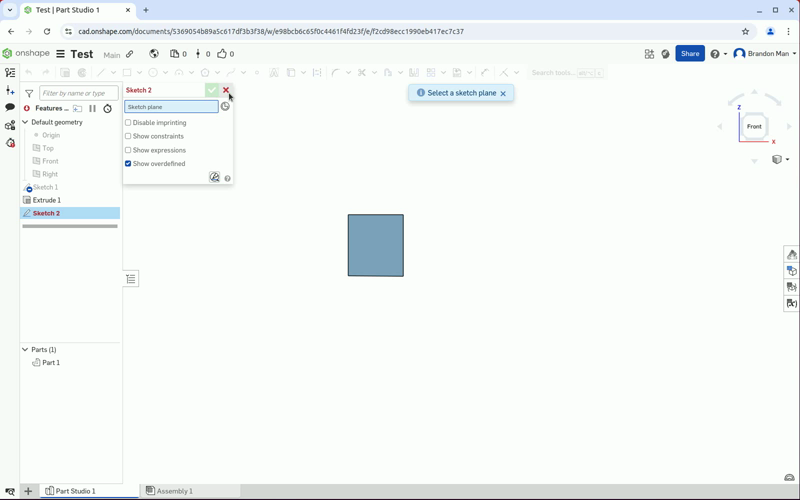
mouse_move(73, 163)
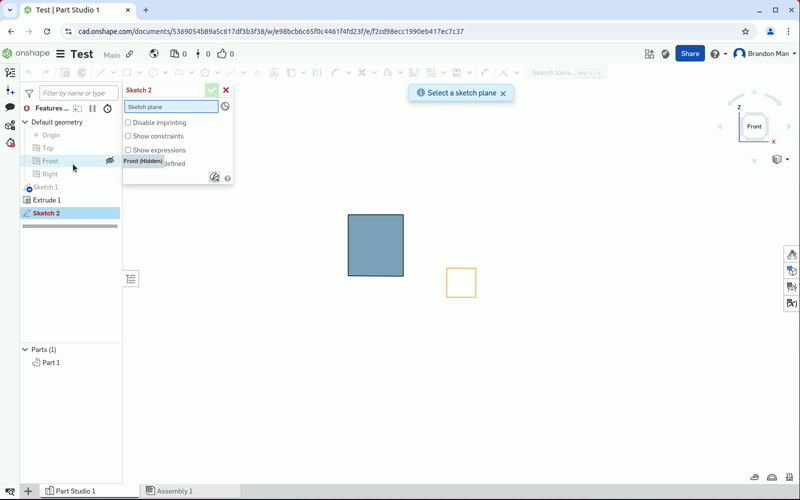
click(73, 163)
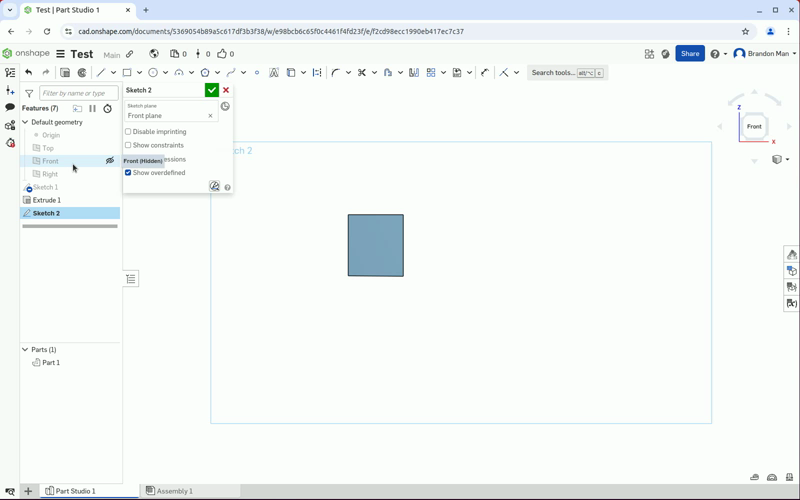
mouse_move(73, 352)
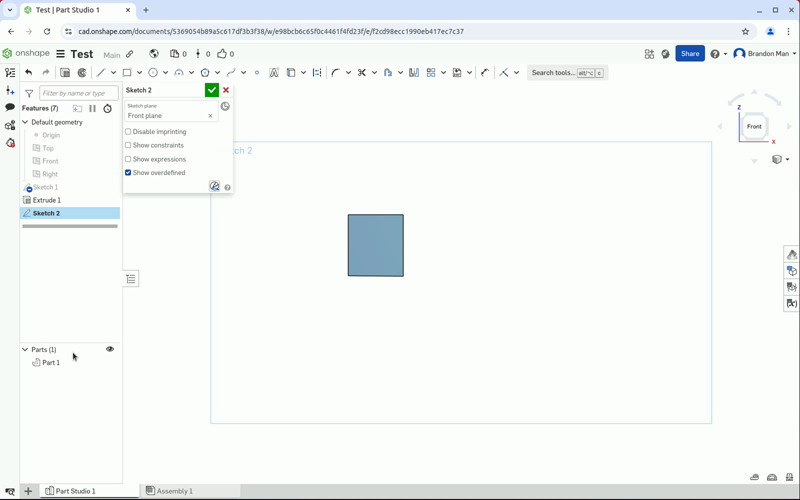
key(y)
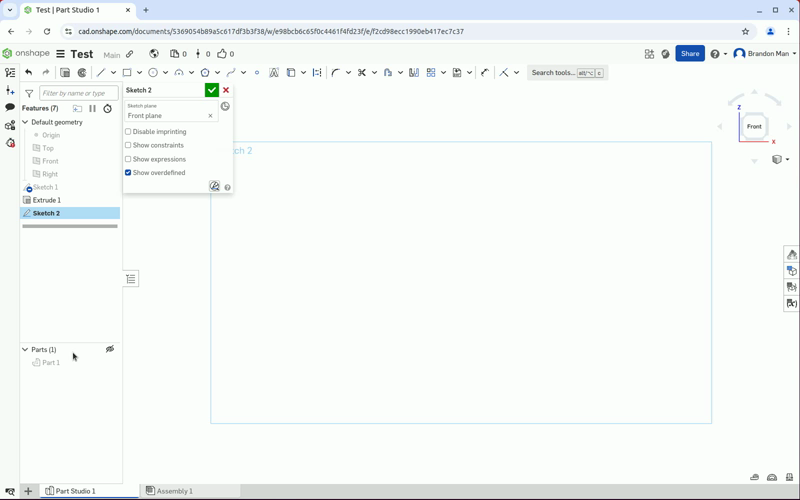
key(l)
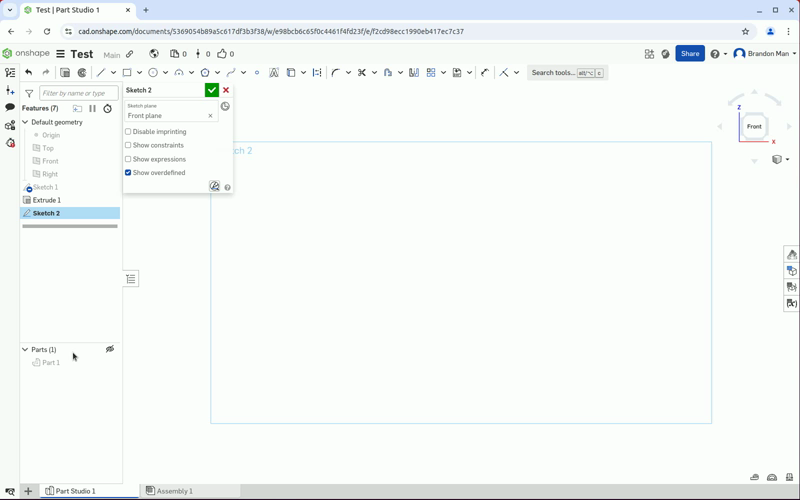
key_down(shift)
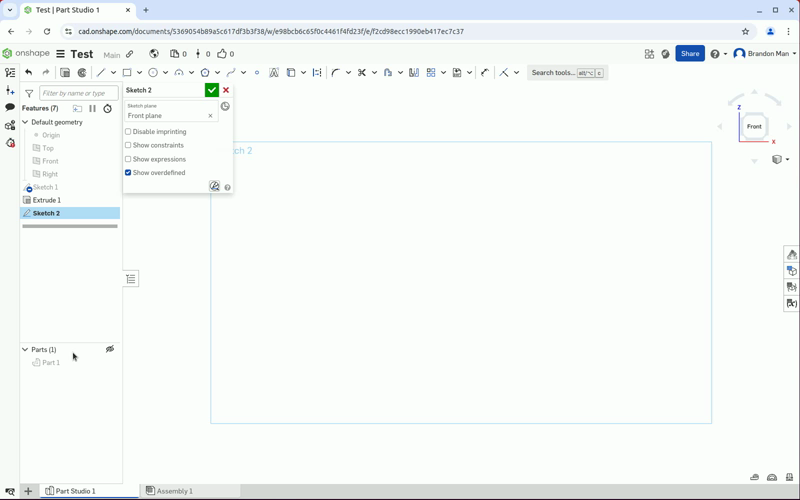
mouse_move(489, 223)
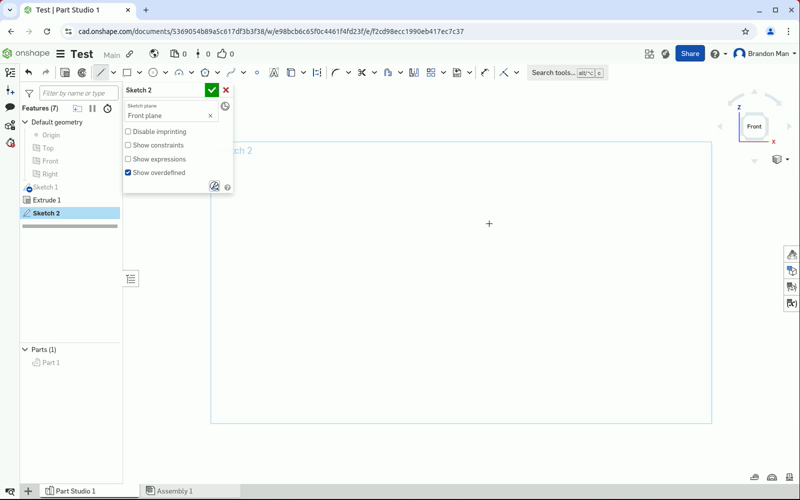
click(489, 223)
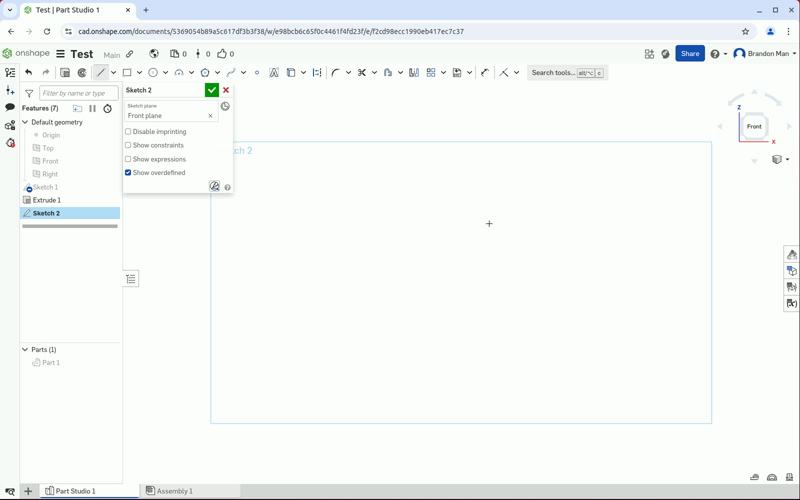
key_up(shift)
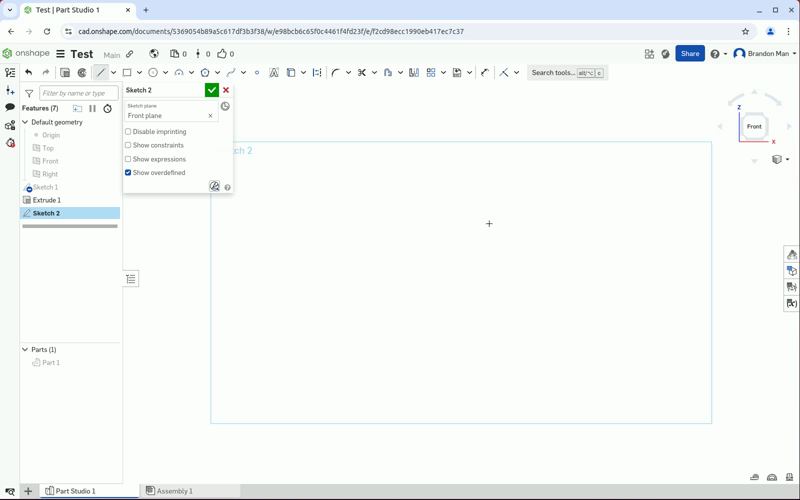
key_down(shift)
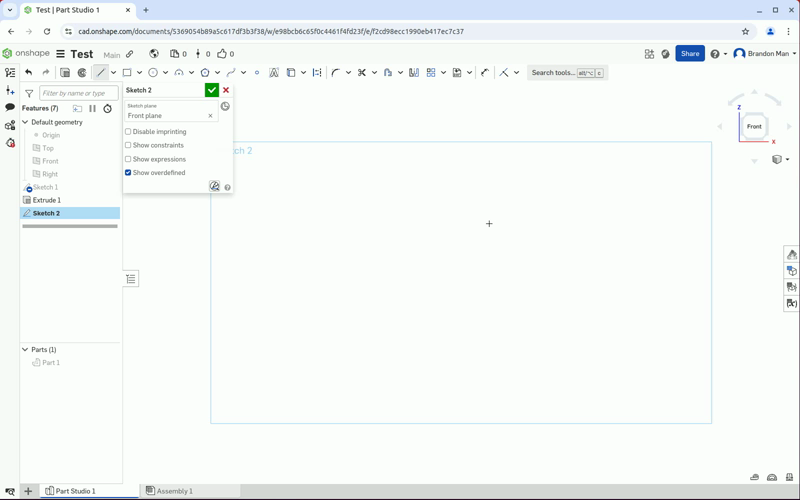
mouse_move(519, 223)
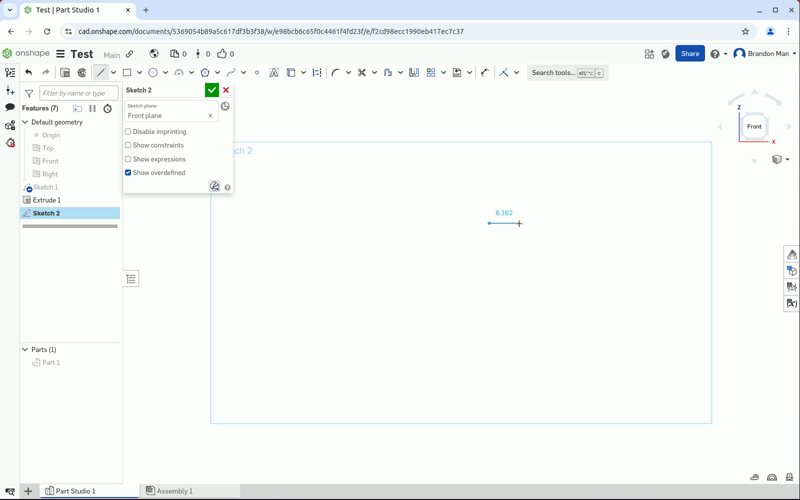
mouse_move(543, 223)
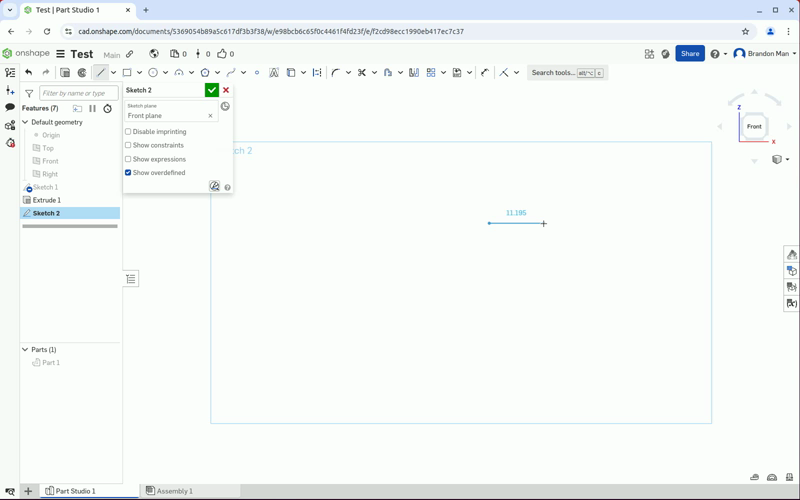
click(543, 223)
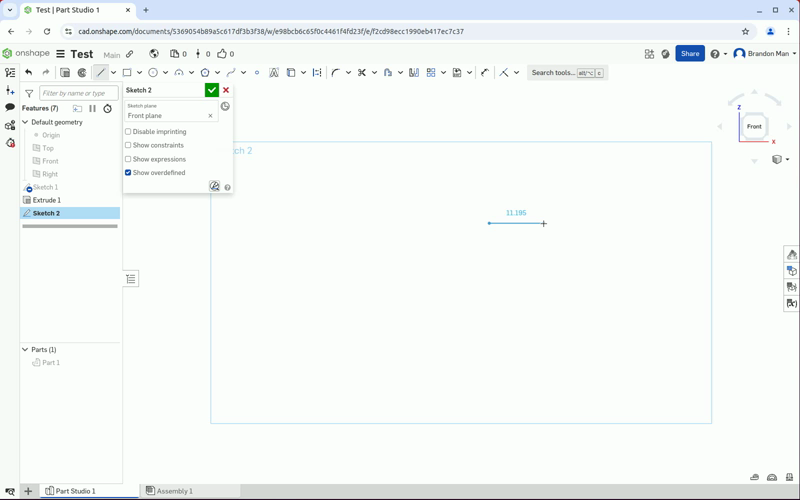
key_up(shift)
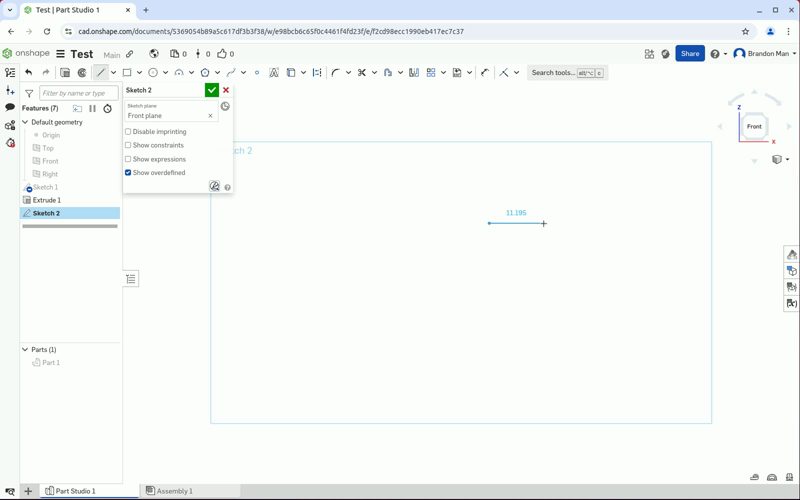
key_down(shift)
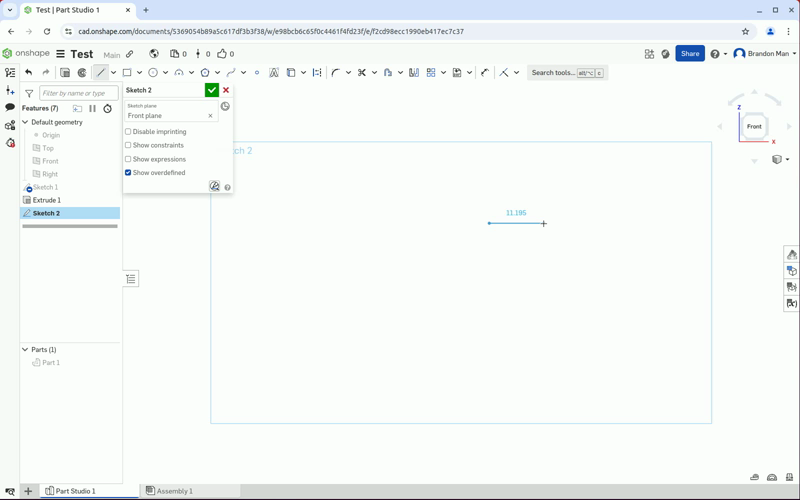
mouse_move(573, 223)
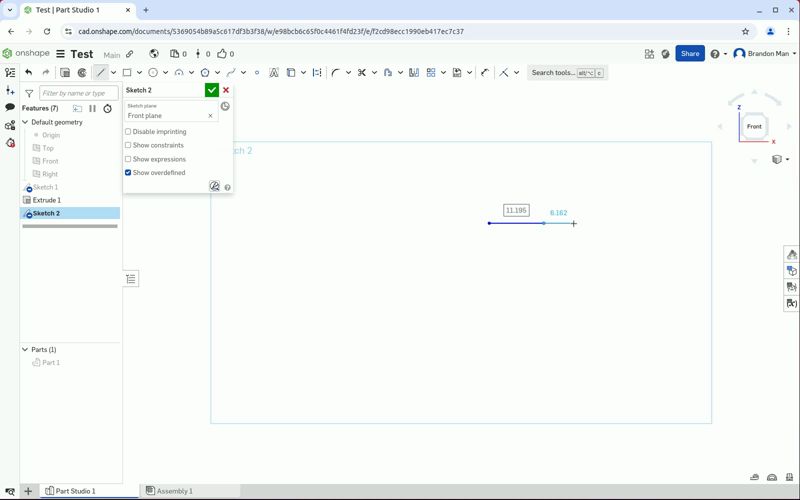
mouse_move(543, 174)
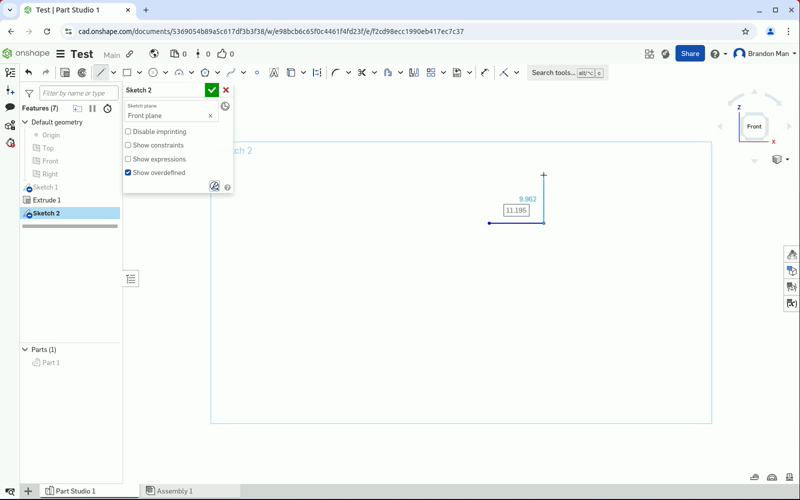
click(543, 174)
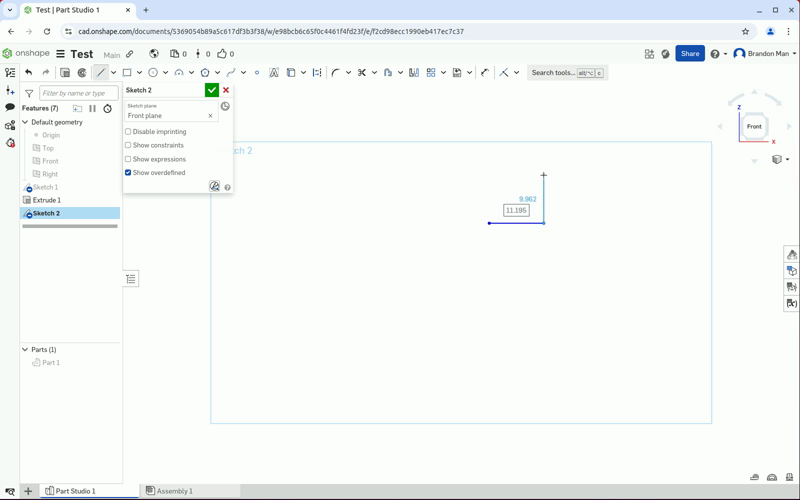
key_up(shift)
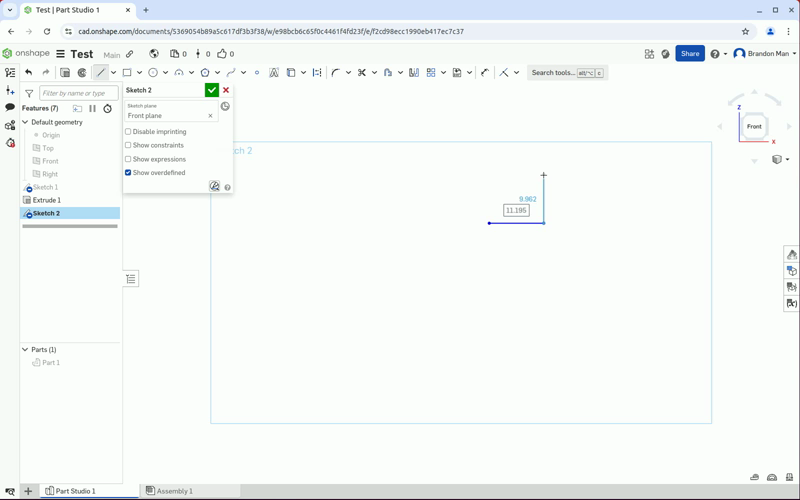
key_down(shift)
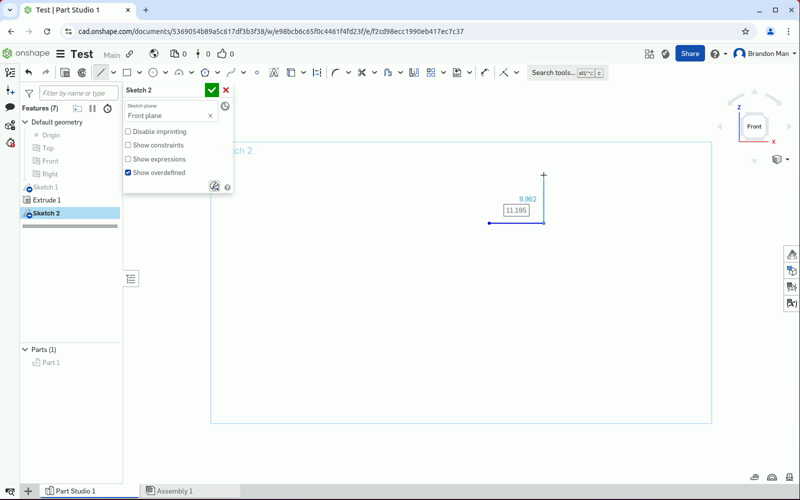
mouse_move(573, 174)
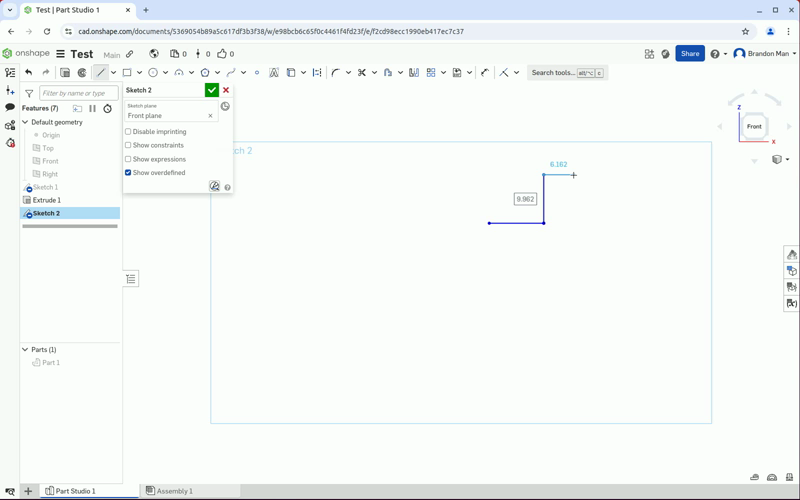
mouse_move(489, 174)
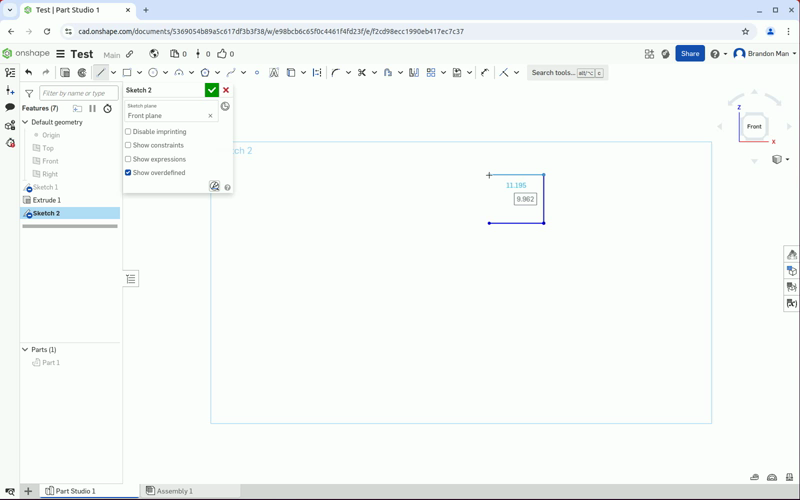
click(489, 174)
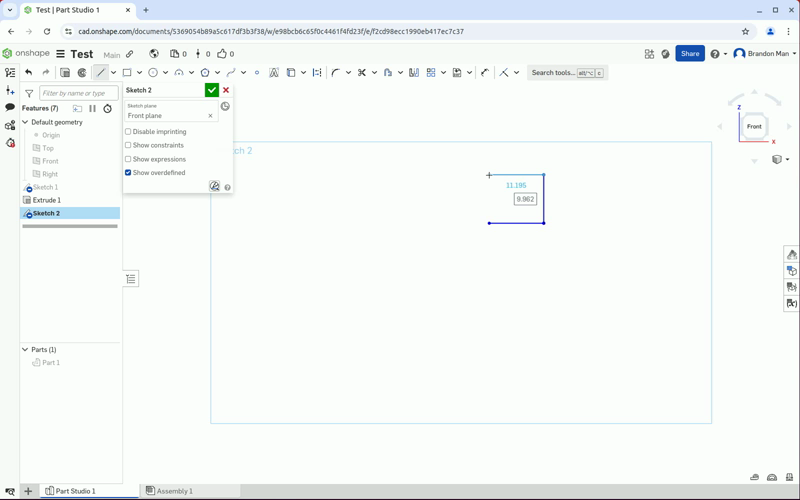
key_up(shift)
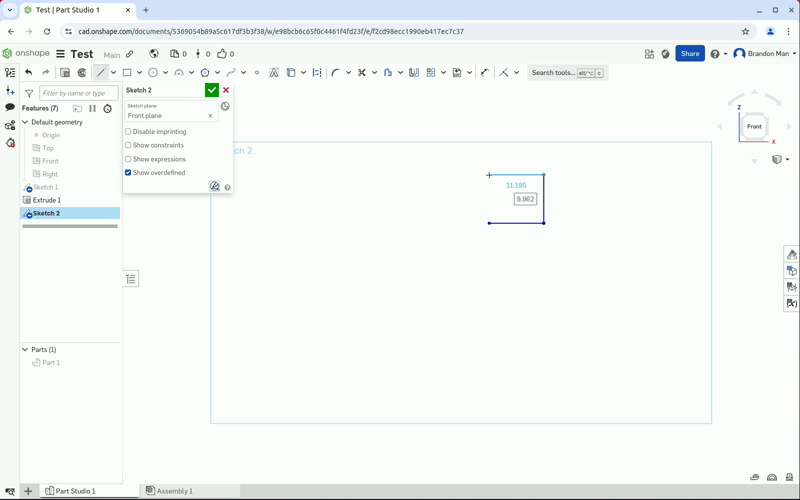
mouse_move(519, 174)
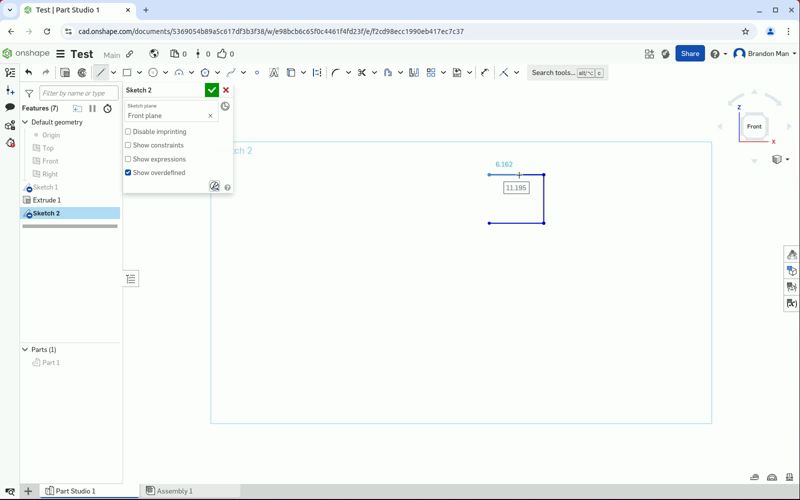
key_down(shift)
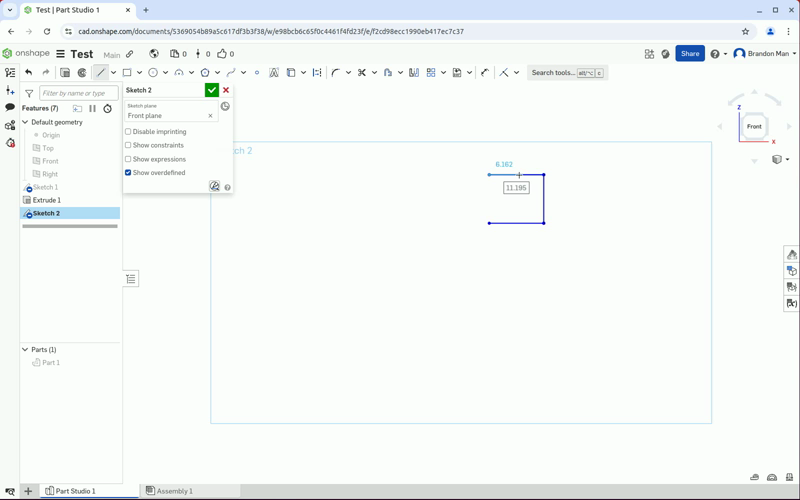
mouse_move(489, 223)
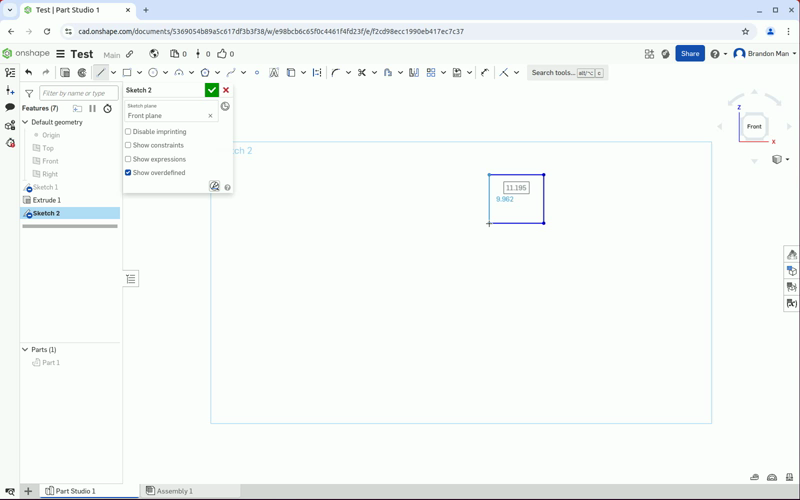
key_up(shift)
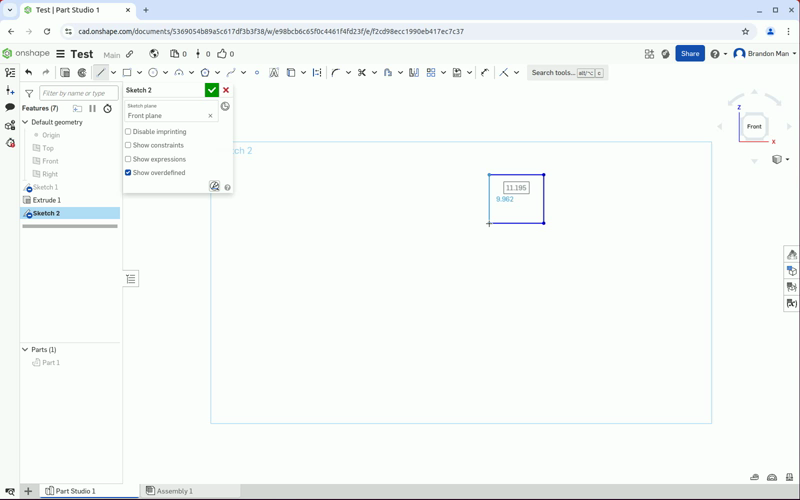
click(489, 223)
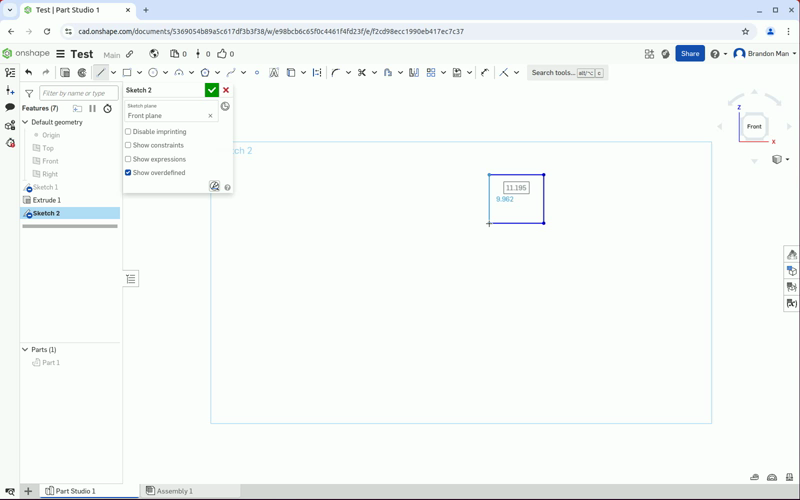
key(esc)
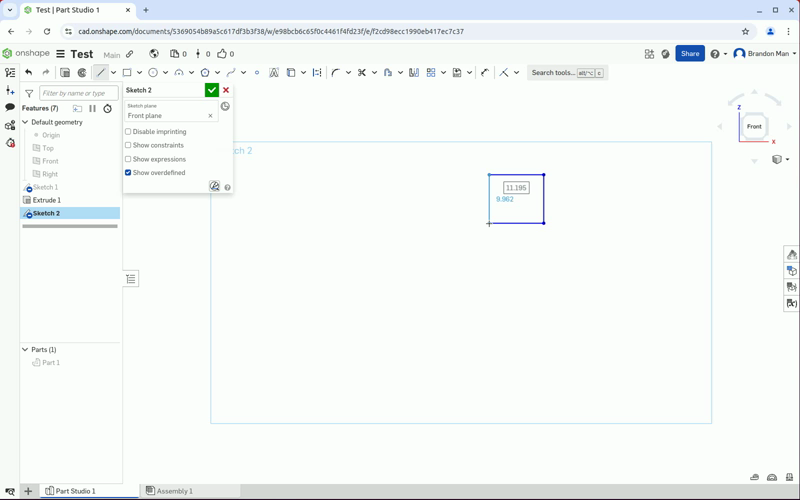
mouse_move(527, 198)
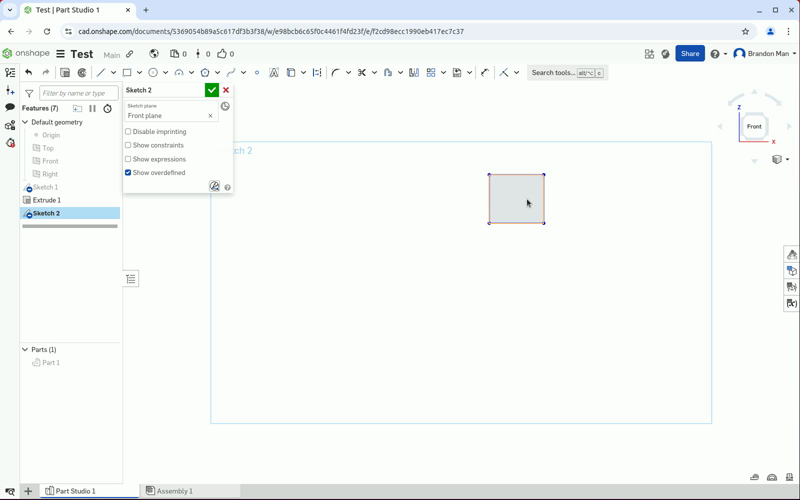
click(527, 198)
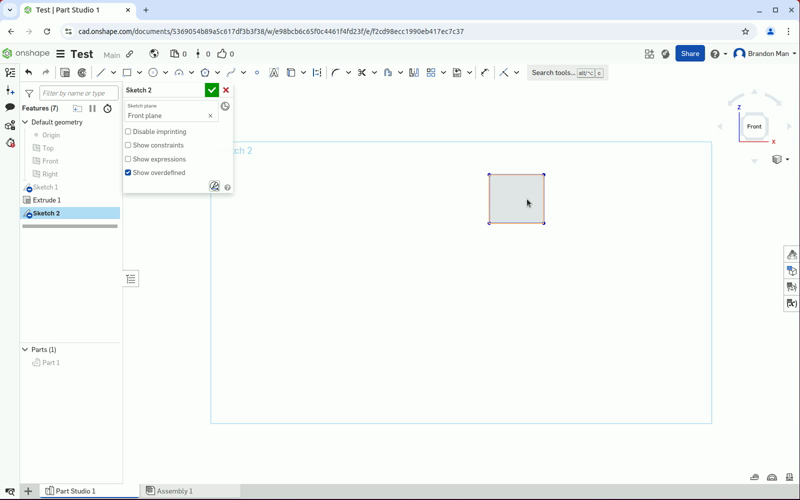
mouse_move(73, 352)
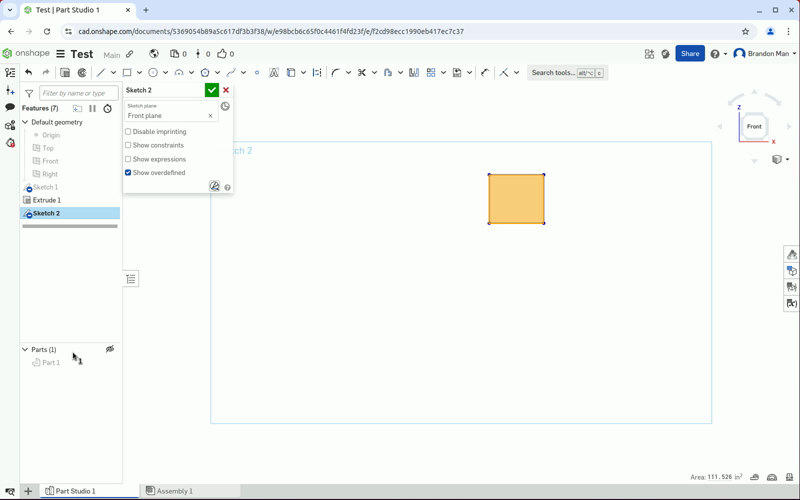
key(shift+y)
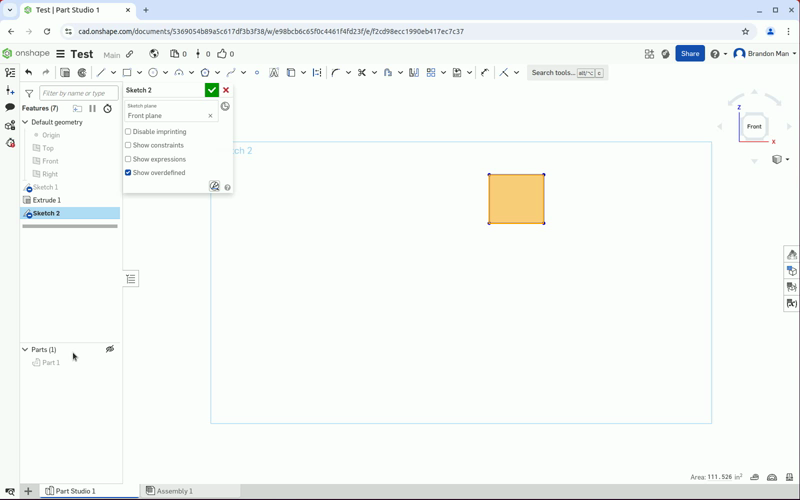
key(shift+e)
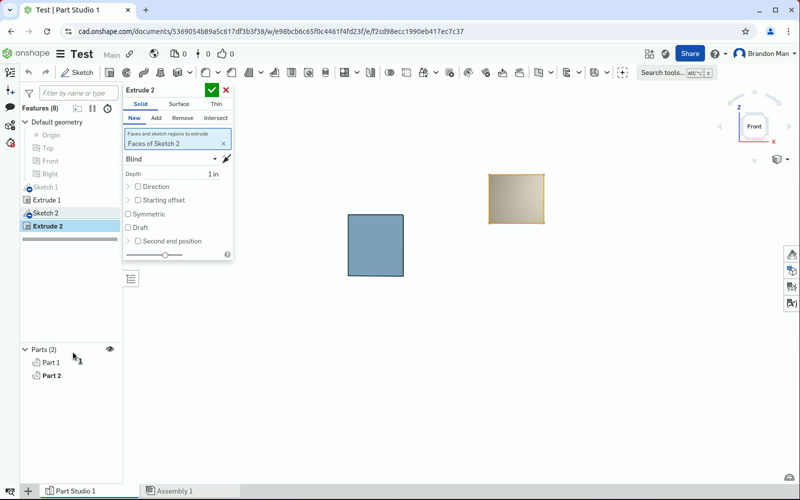
mouse_move(143, 106)
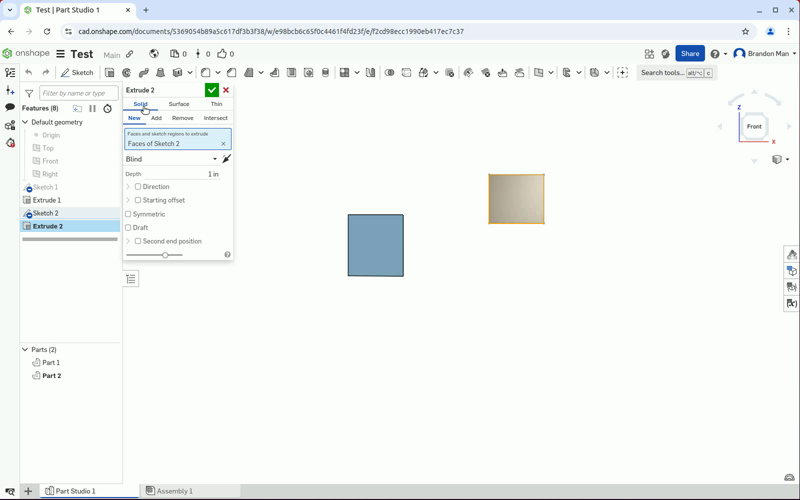
click(143, 106)
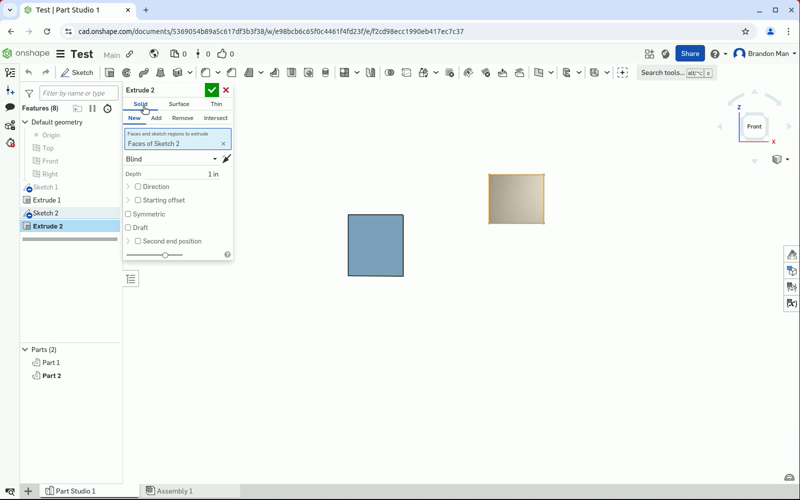
mouse_move(137, 120)
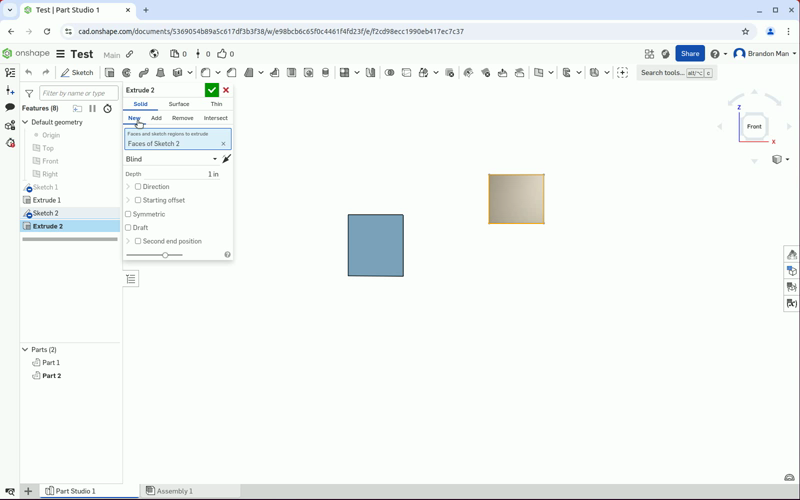
click(137, 120)
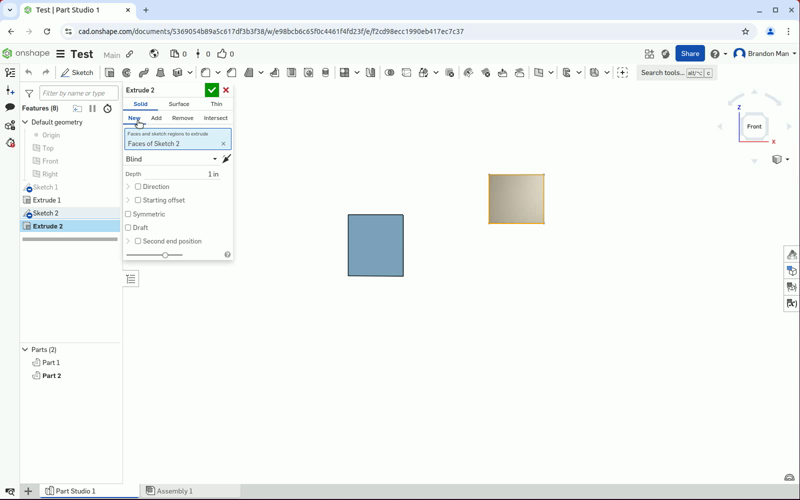
key(tab, 4)
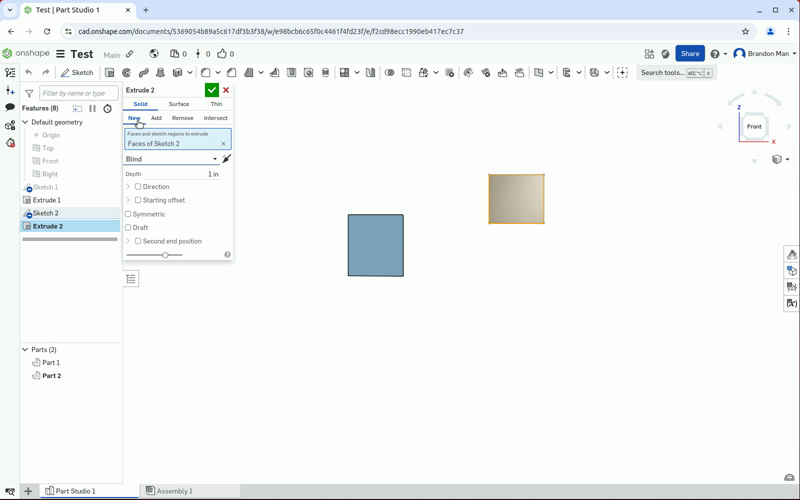
text(5.296)
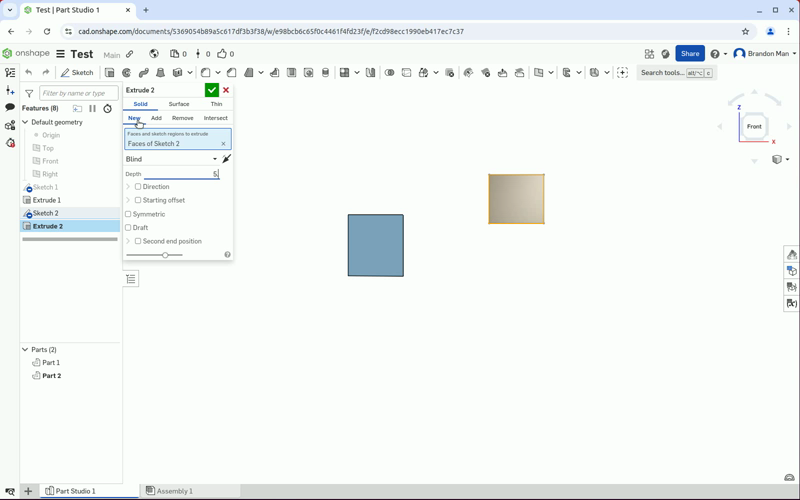
key(enter)
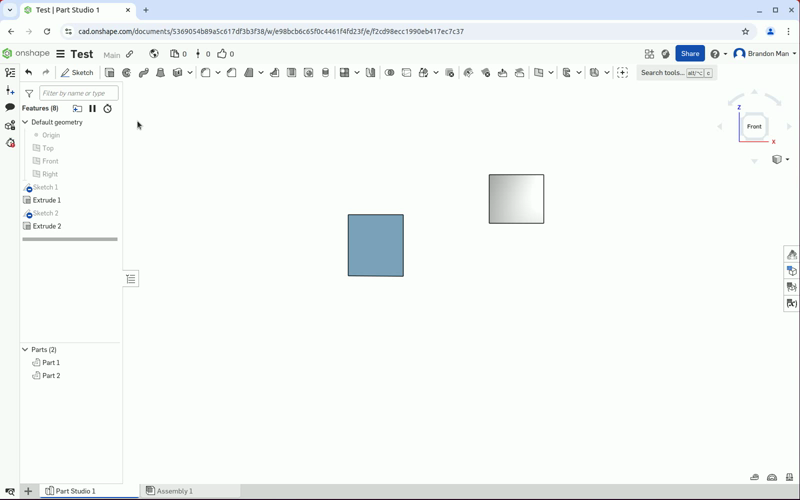
key(shift+h)
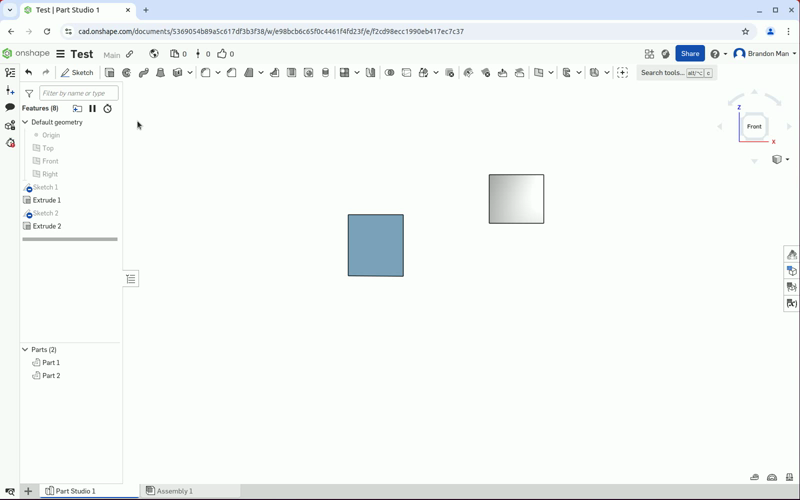
key(shift+h)
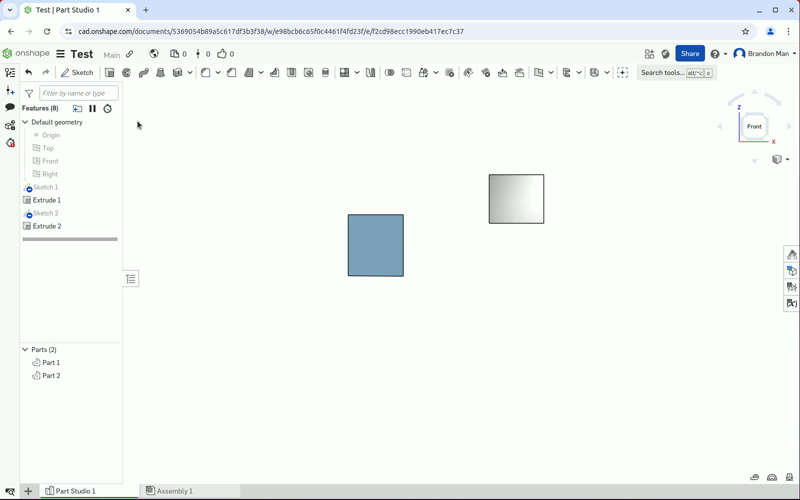
key(shift+7)
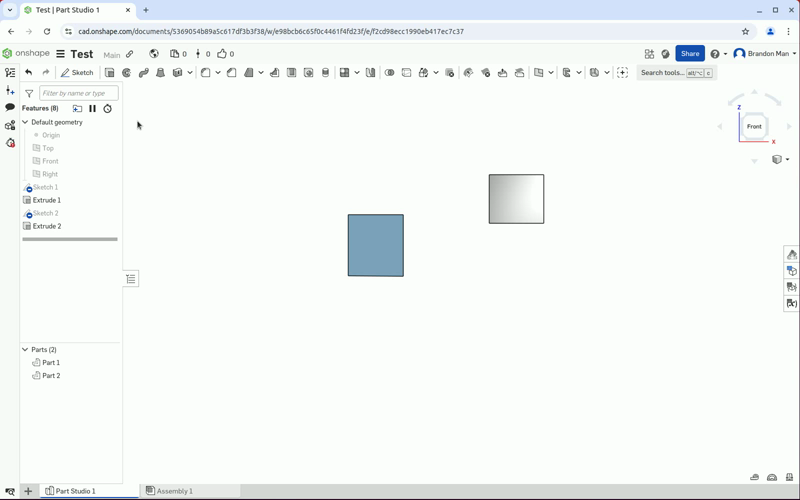
key(left, 2)
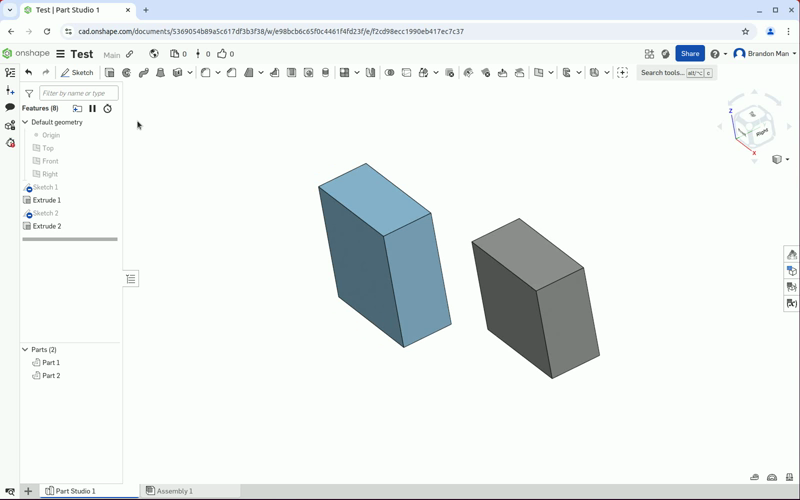
key(down, 2)
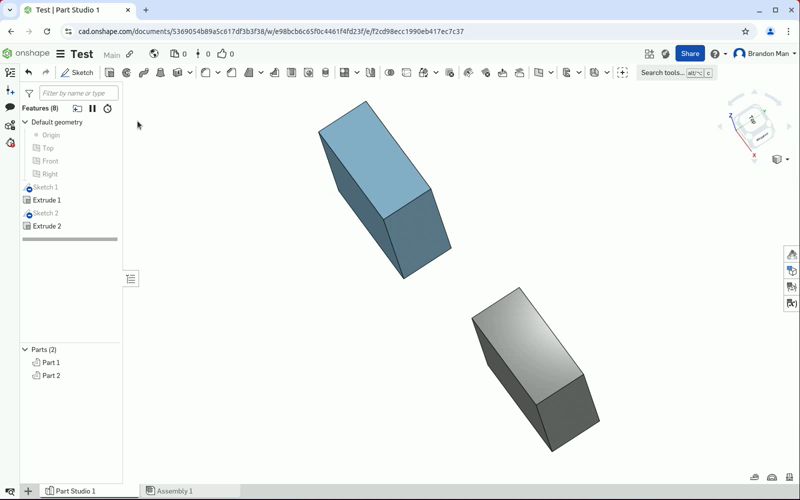
key(up, 2)
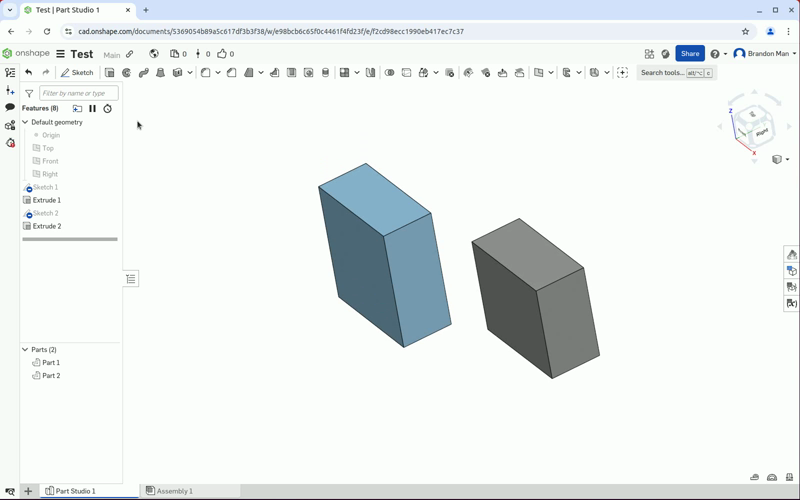
key(right, 2)
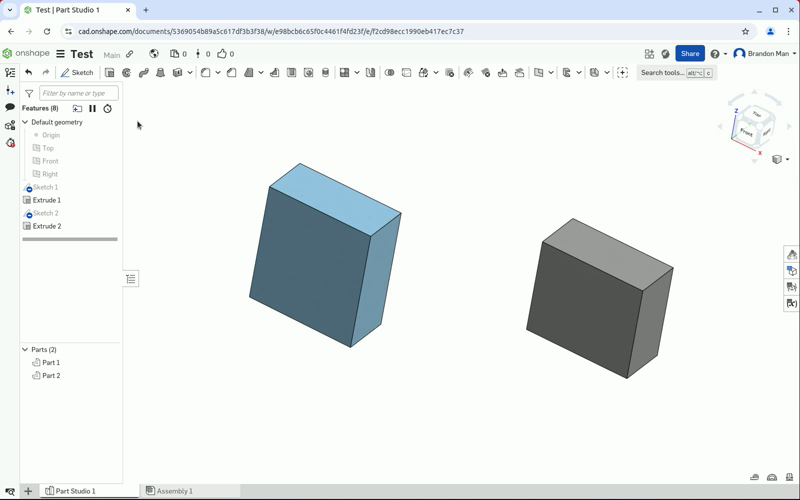
mouse_move(73, 189)
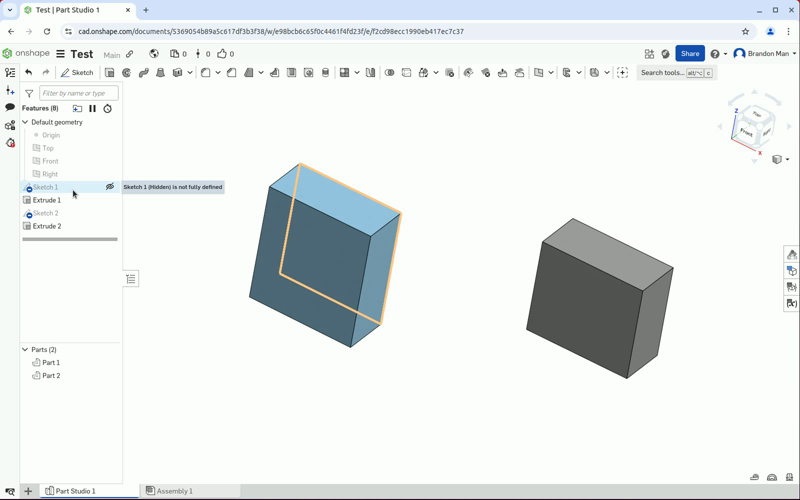
click(73, 189)